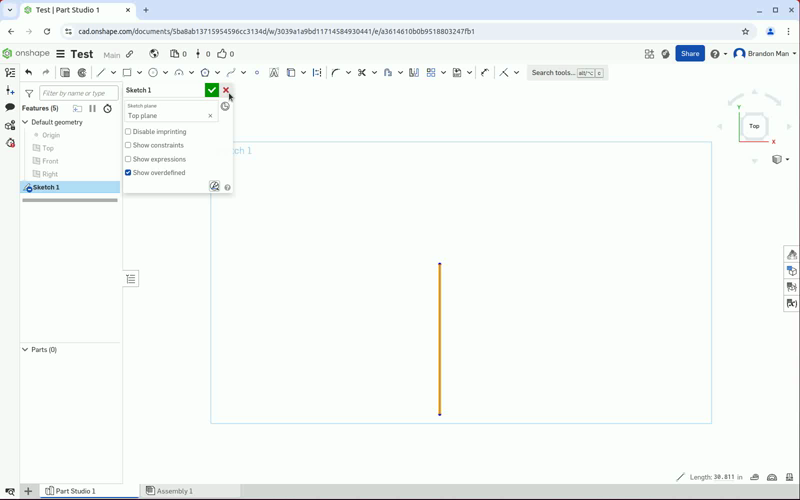
key(shift+h)
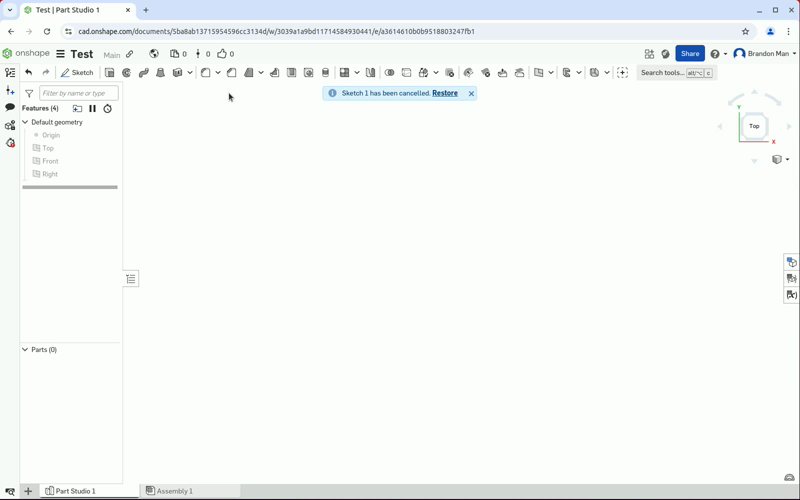
mouse_move(73, 352)
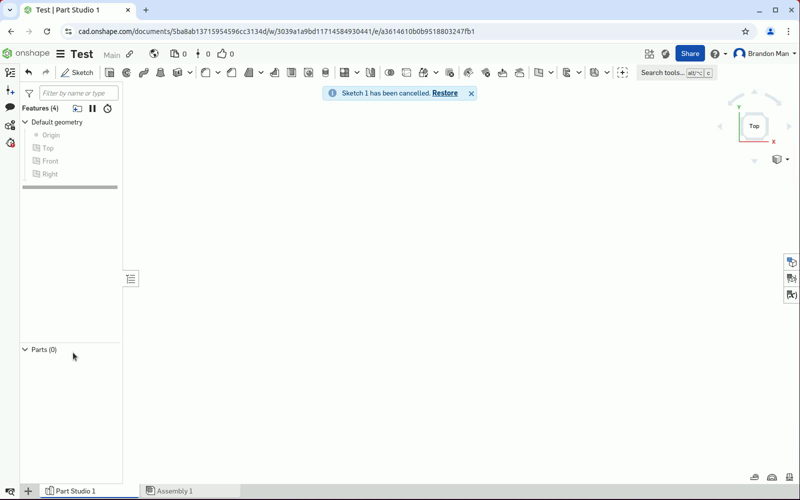
key(y)
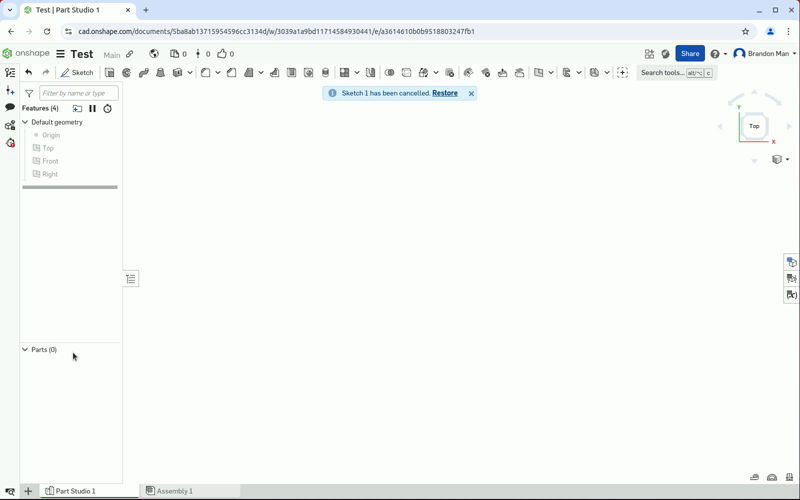
key(shift+p)
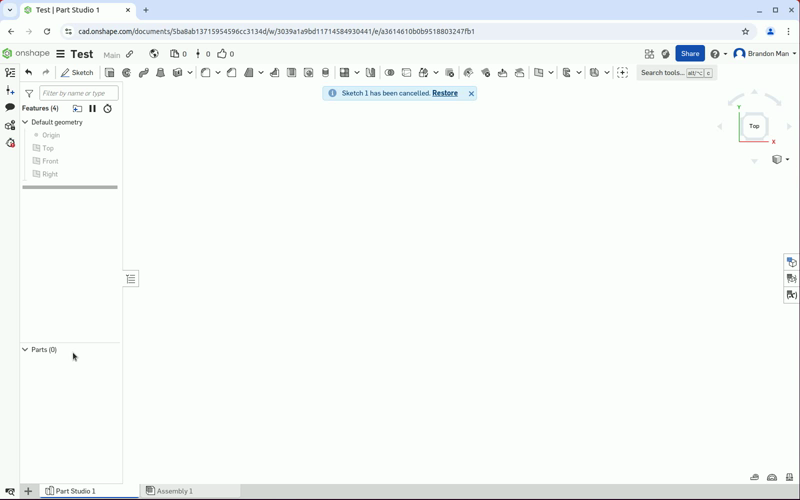
key(space)
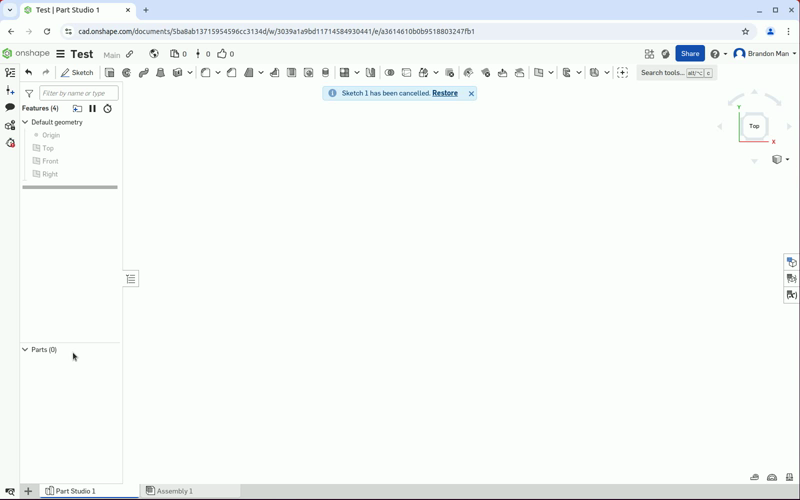
key_down(shift)
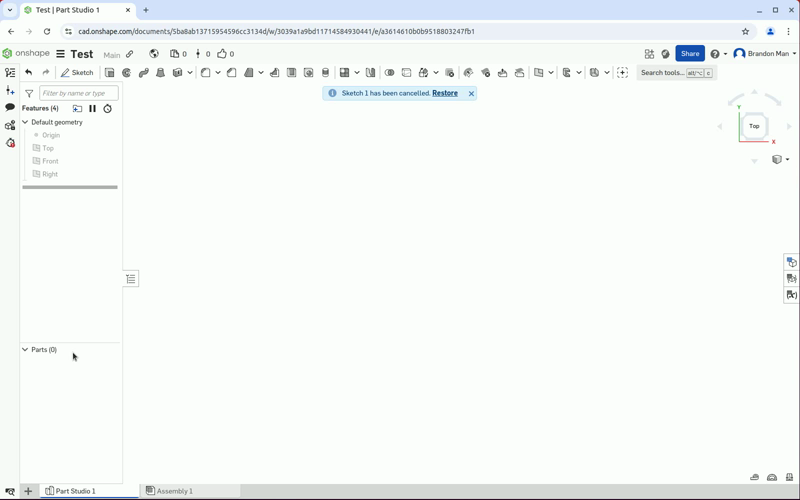
key(up)
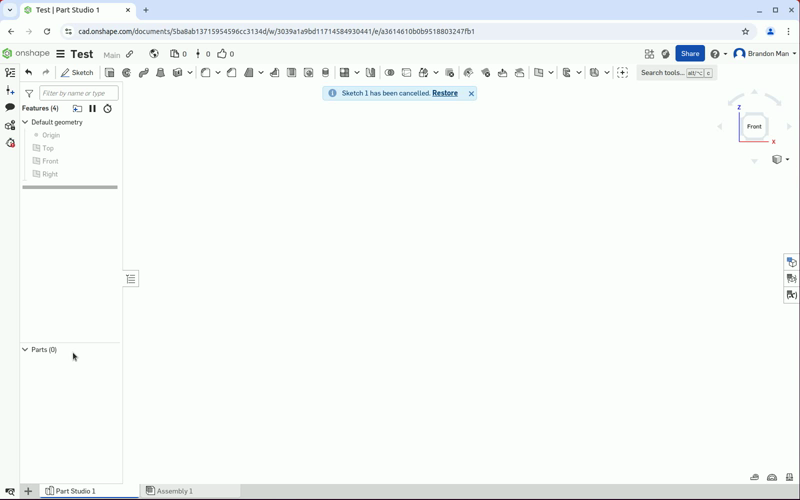
key_up(shift)
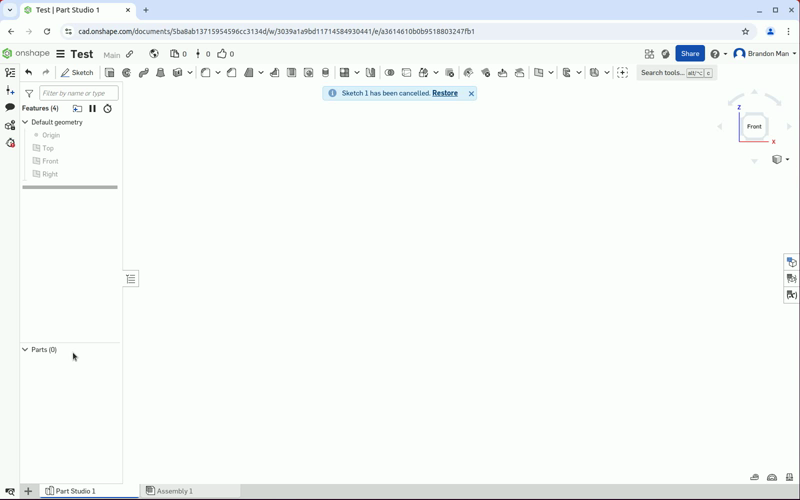
mouse_move(73, 352)
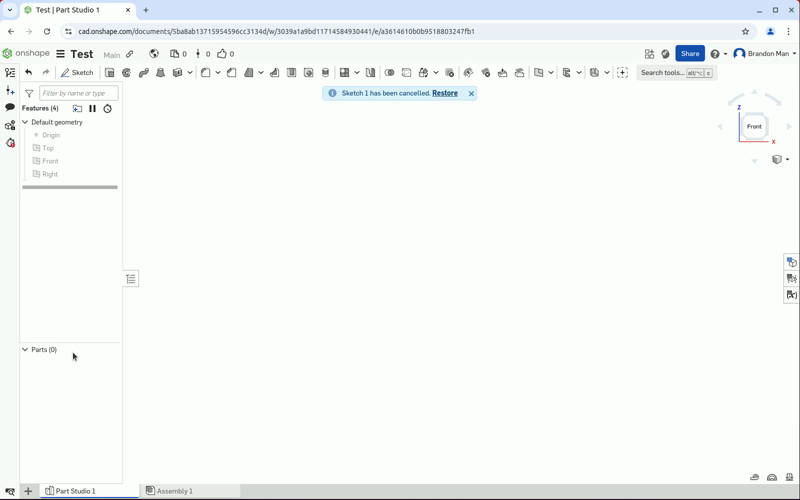
key(shift+y)
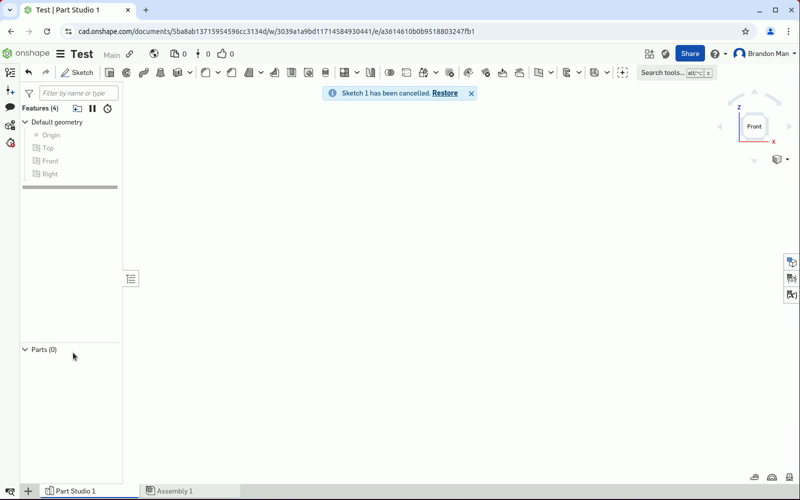
key(shift+s)
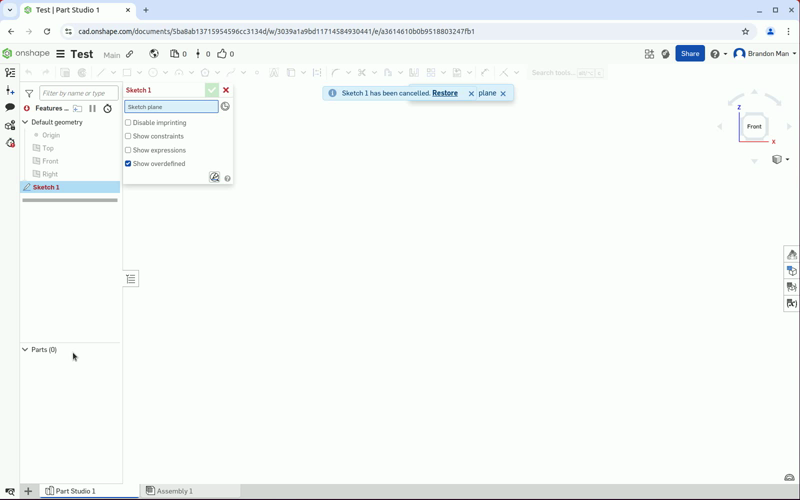
mouse_move(73, 163)
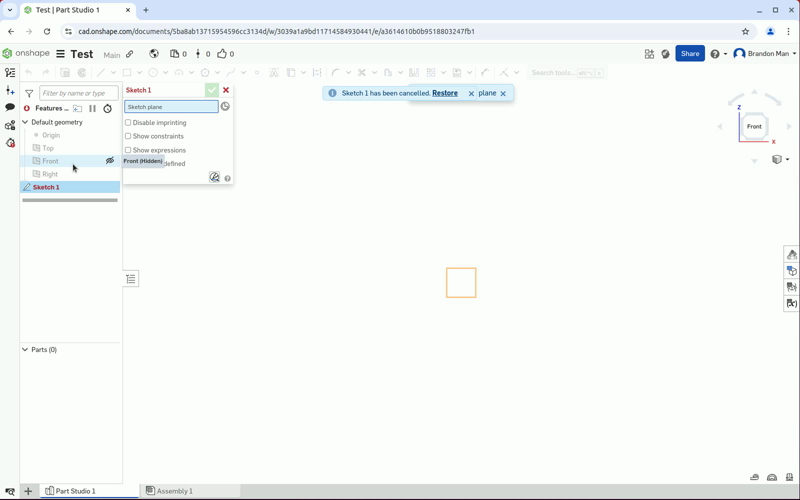
click(73, 163)
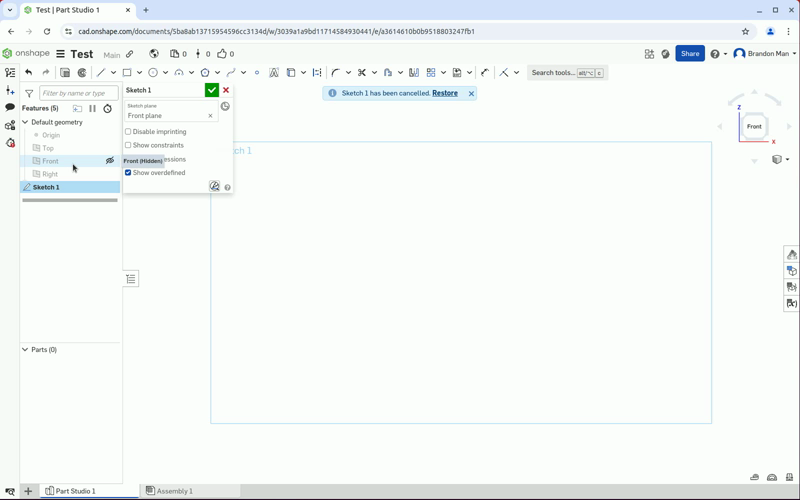
mouse_move(73, 352)
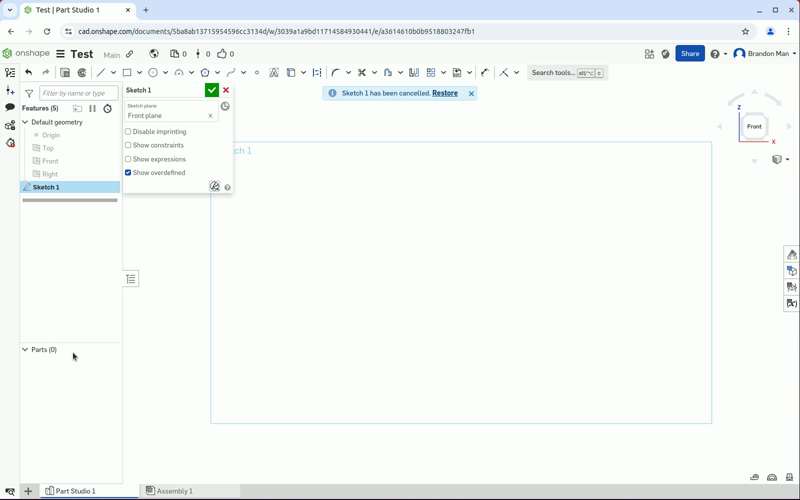
key(y)
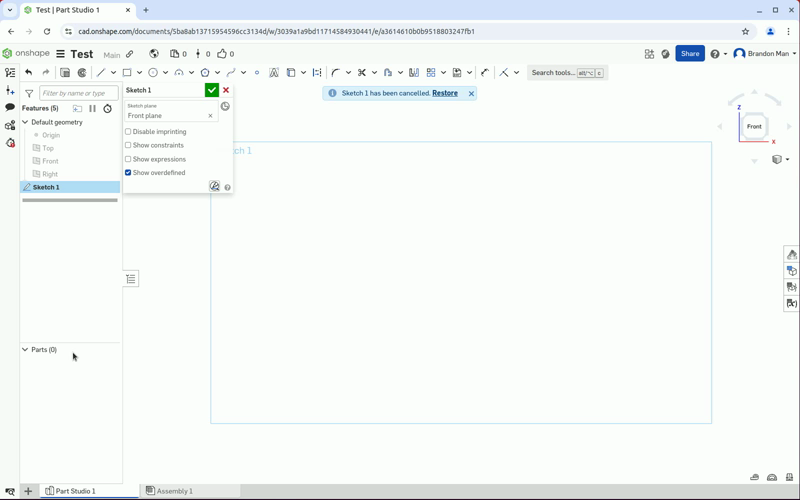
key(l)
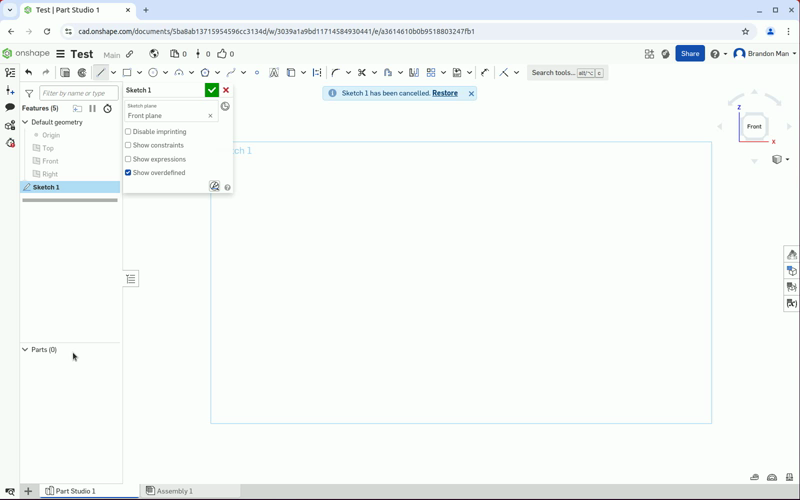
key_down(shift)
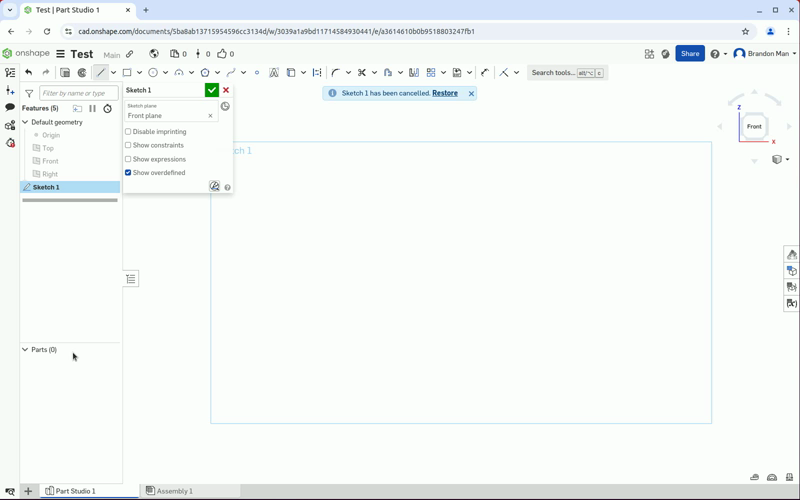
mouse_move(460, 282)
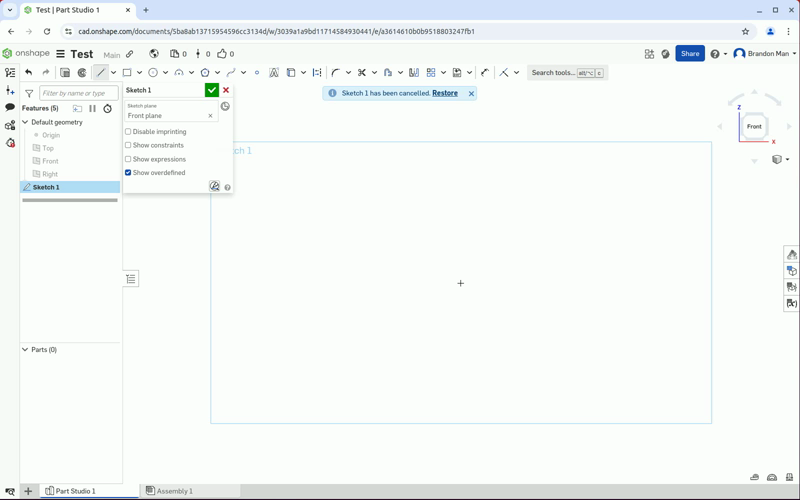
click(460, 282)
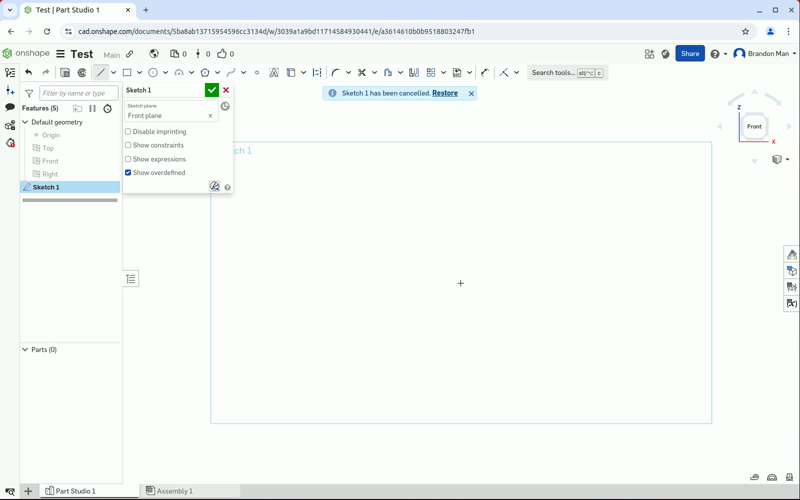
key_up(shift)
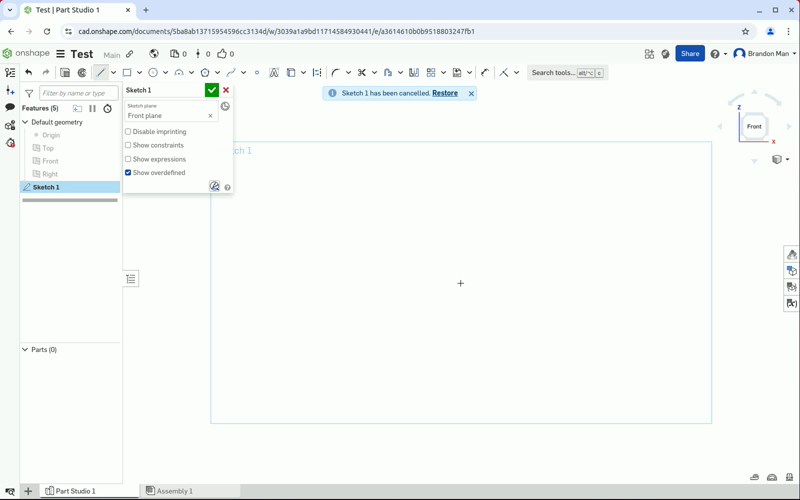
key_down(shift)
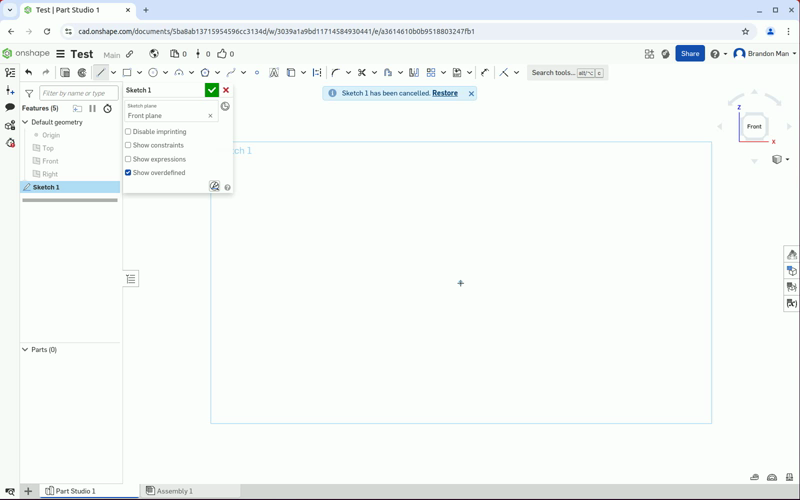
mouse_move(554, 282)
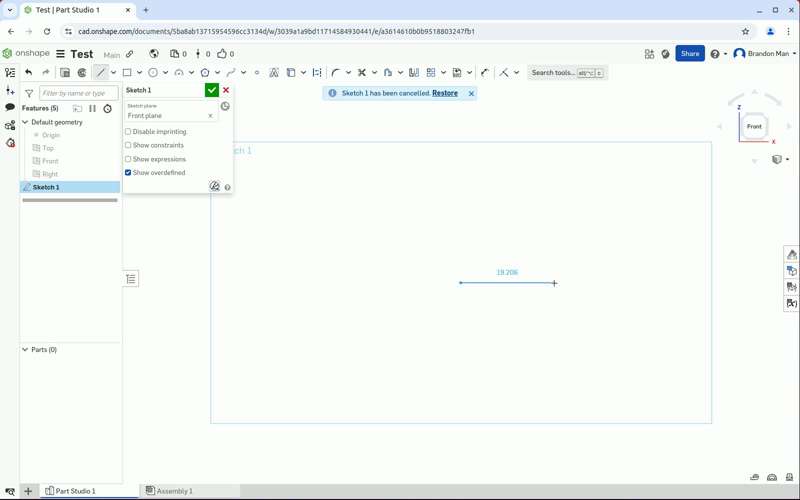
click(554, 282)
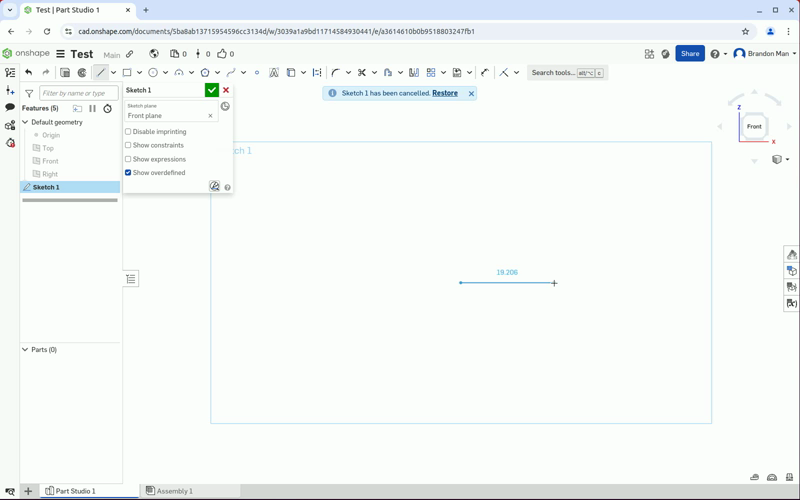
key_up(shift)
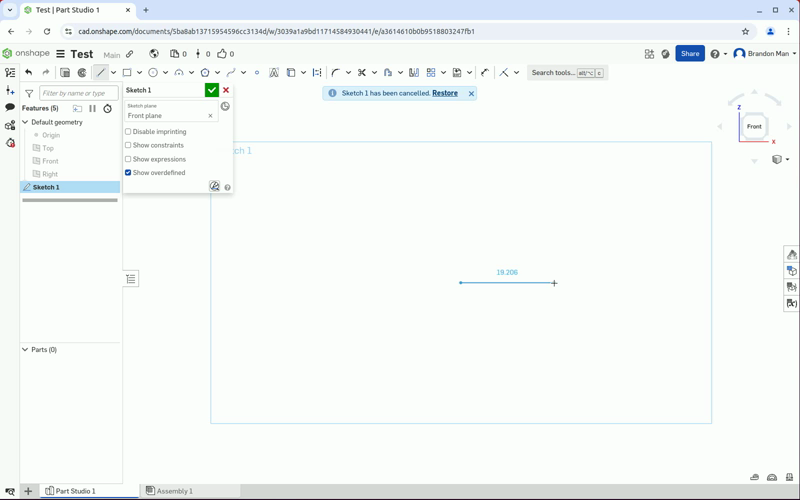
key_down(shift)
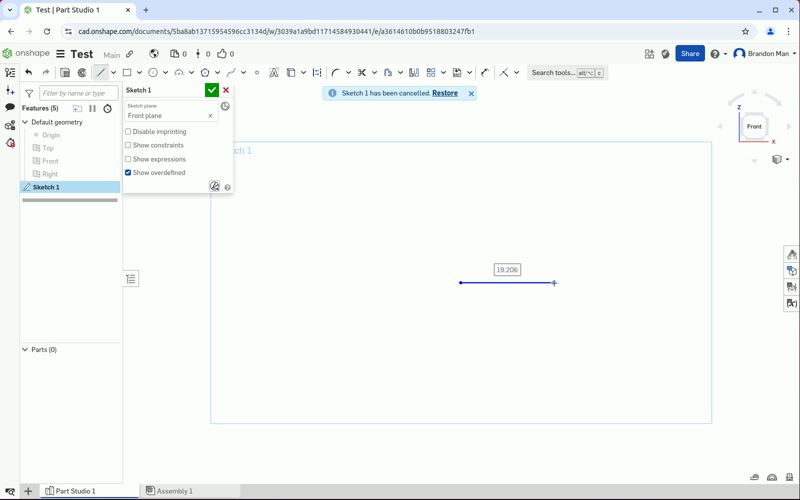
mouse_move(584, 282)
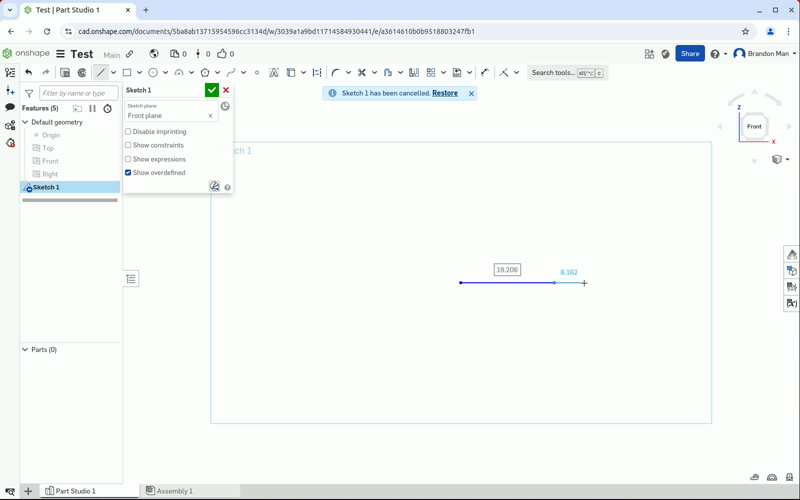
mouse_move(554, 245)
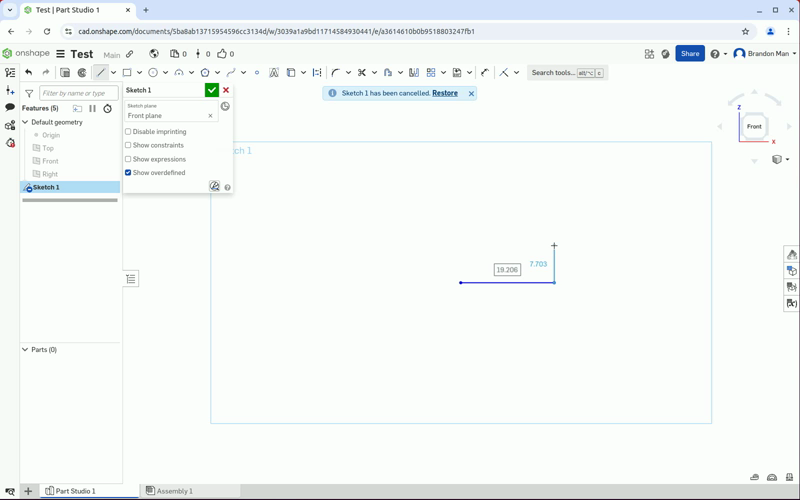
click(554, 245)
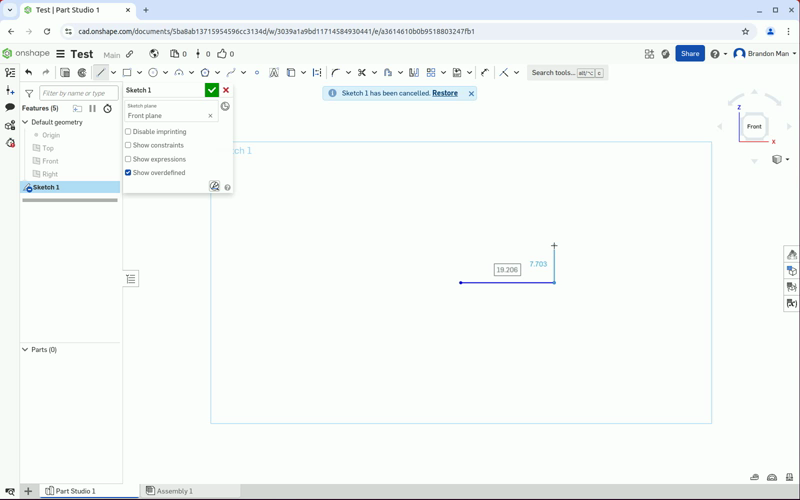
key_up(shift)
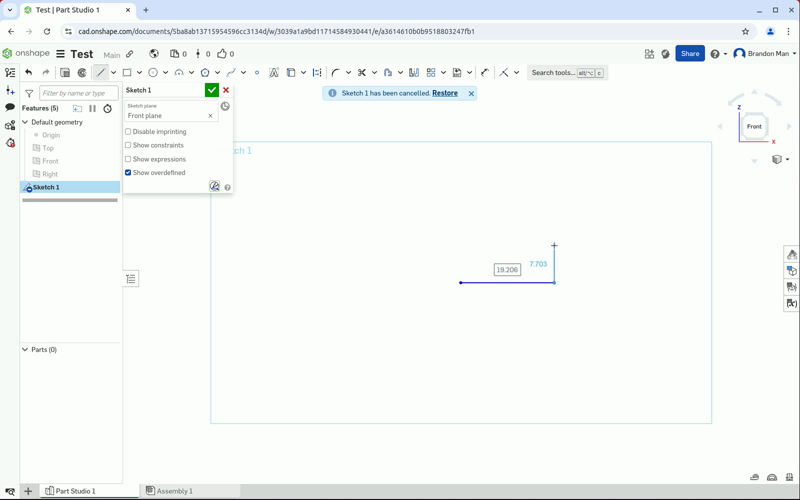
key_down(shift)
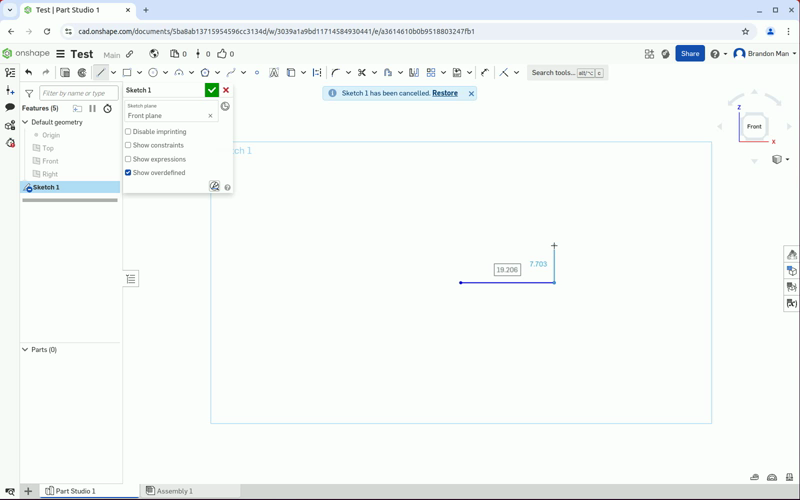
mouse_move(584, 245)
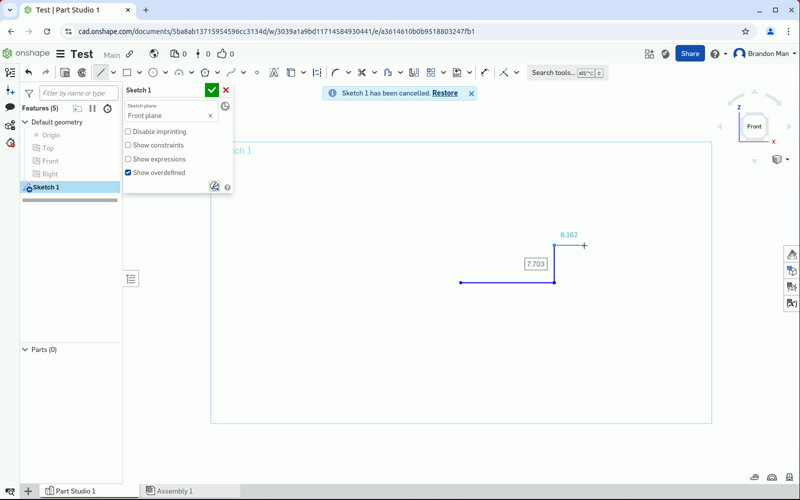
mouse_move(498, 245)
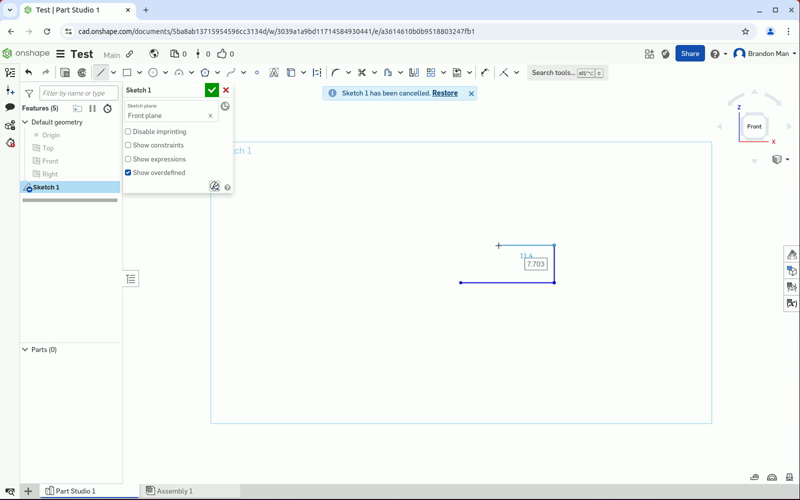
click(498, 245)
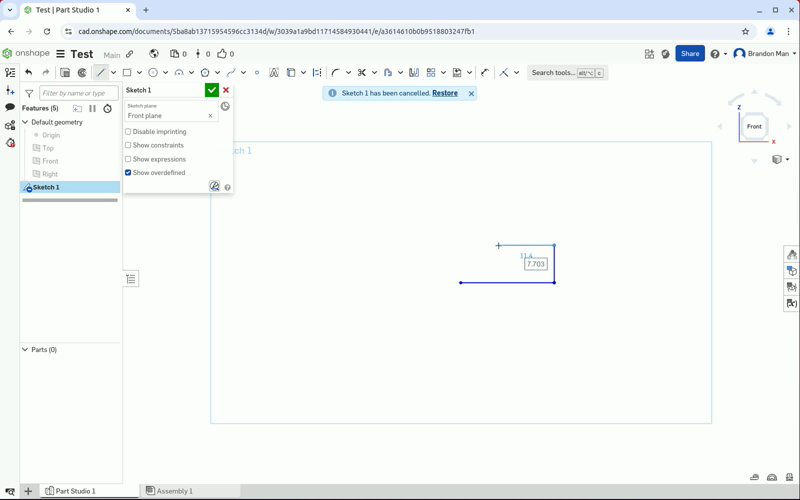
key_up(shift)
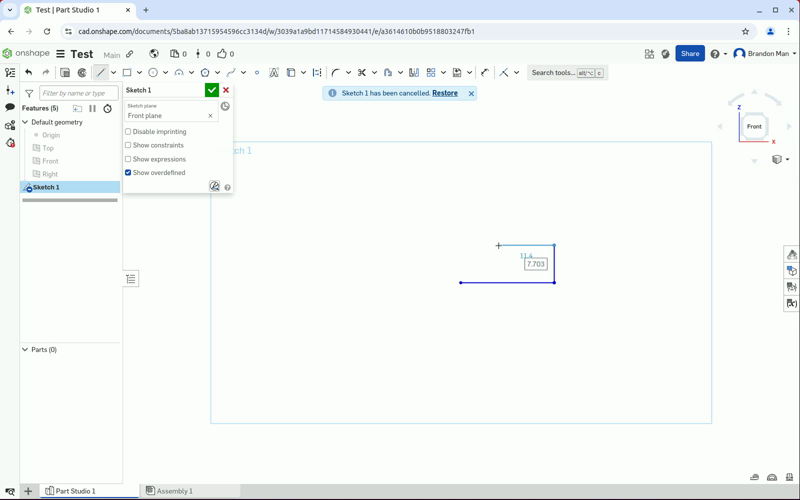
key_down(shift)
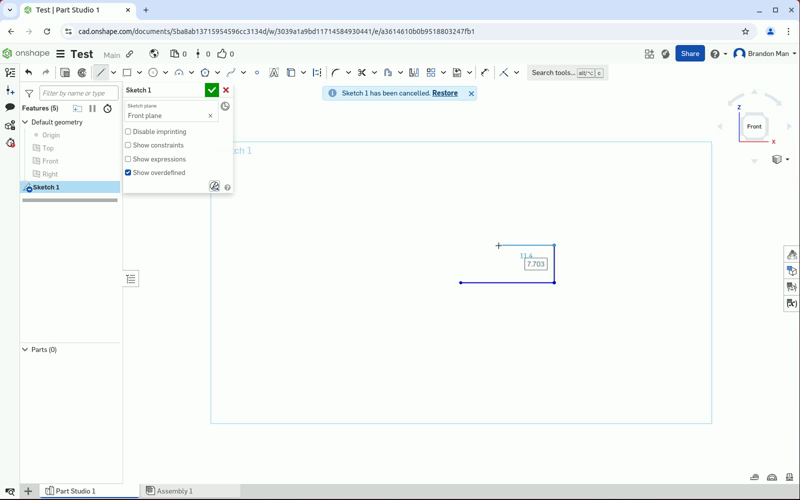
mouse_move(498, 170)
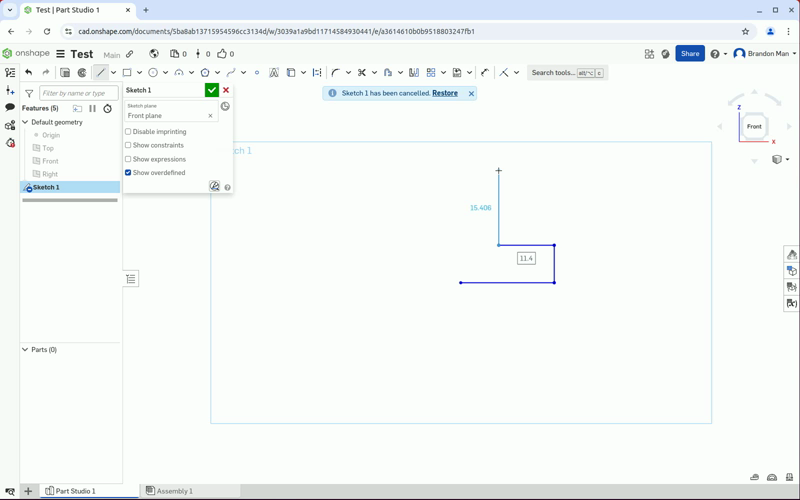
click(498, 170)
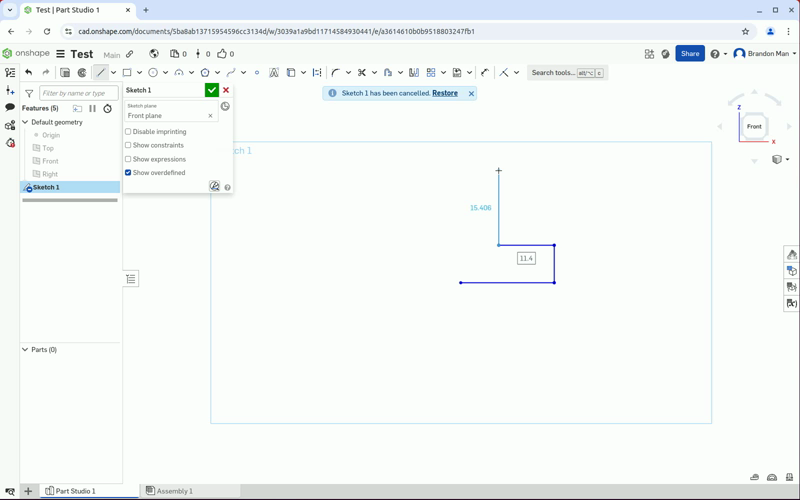
key_up(shift)
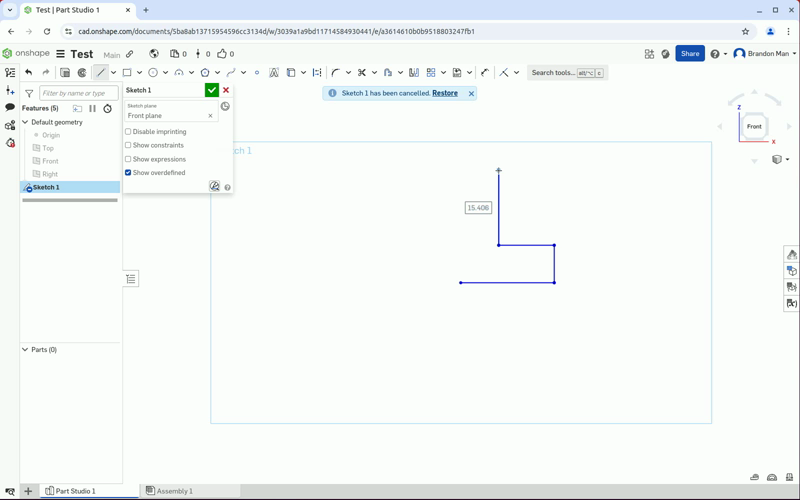
key_down(shift)
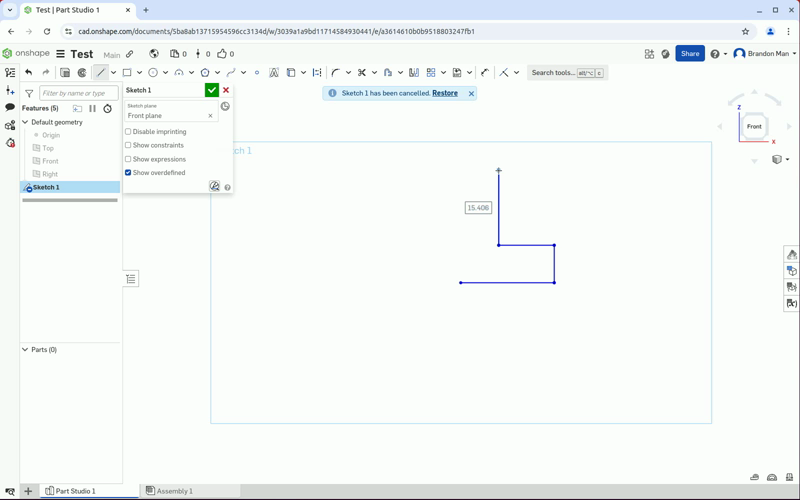
mouse_move(528, 170)
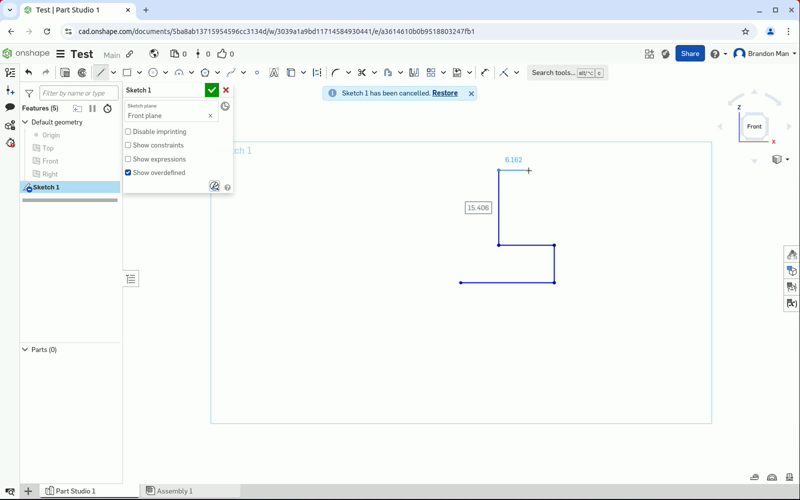
mouse_move(460, 170)
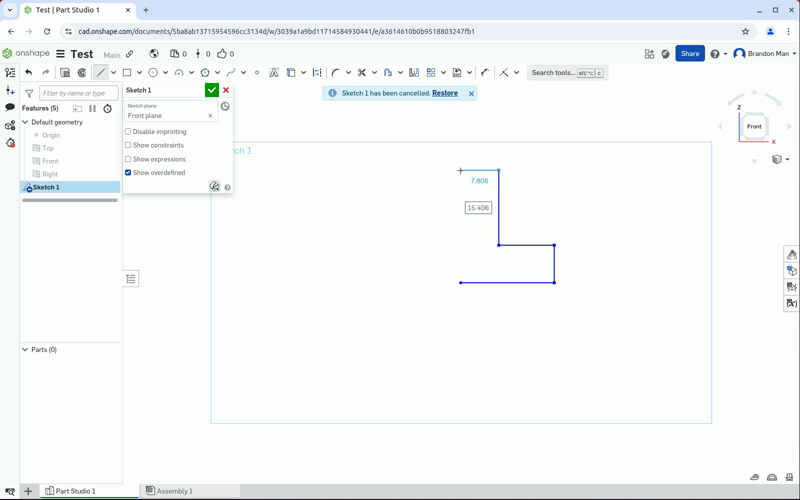
click(460, 170)
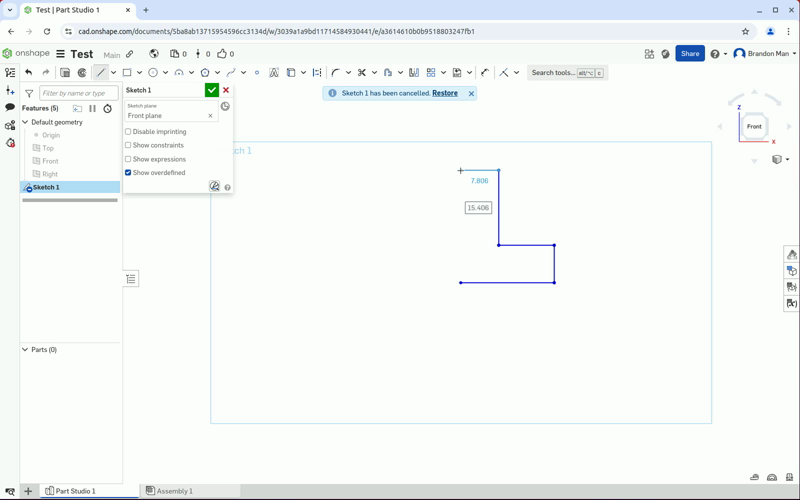
key_up(shift)
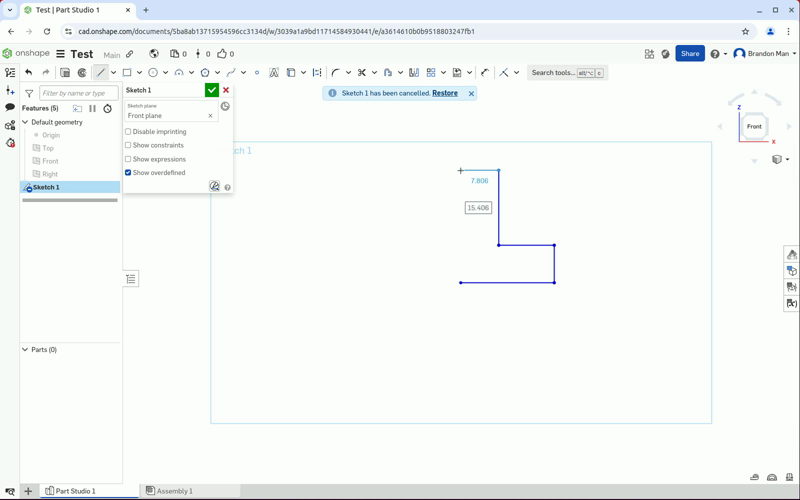
key_down(shift)
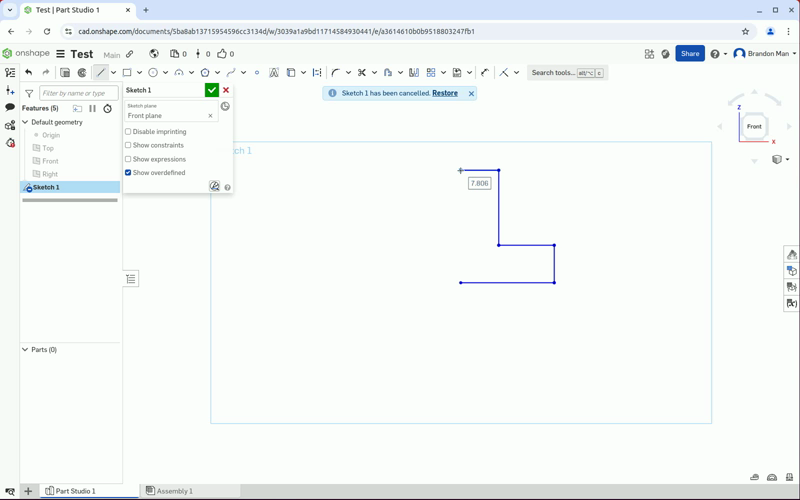
mouse_move(460, 282)
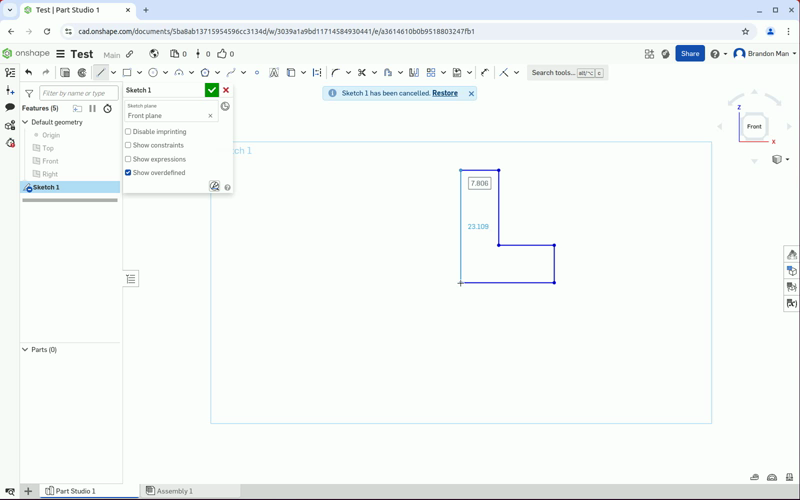
key_up(shift)
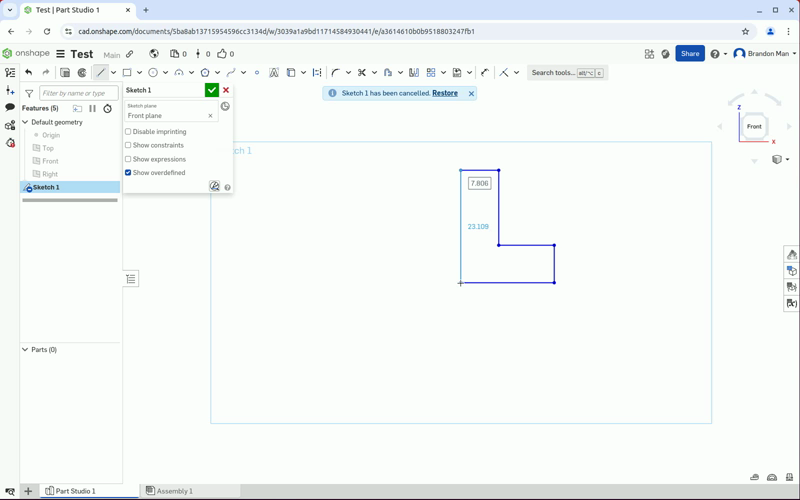
click(460, 282)
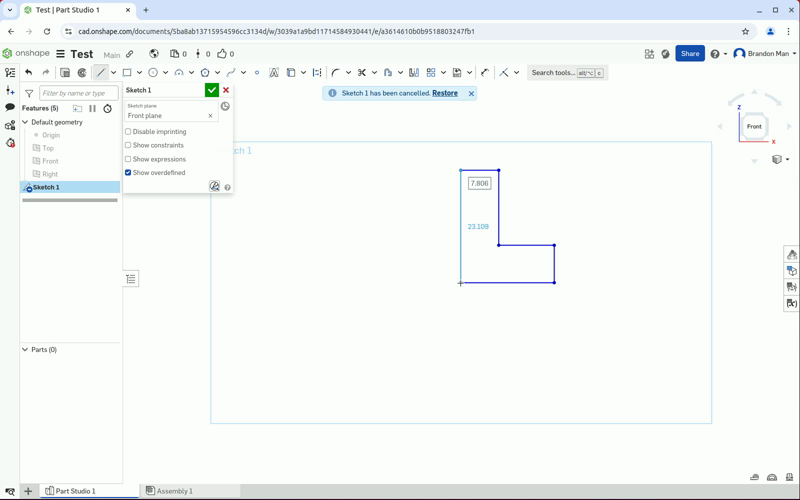
key(esc)
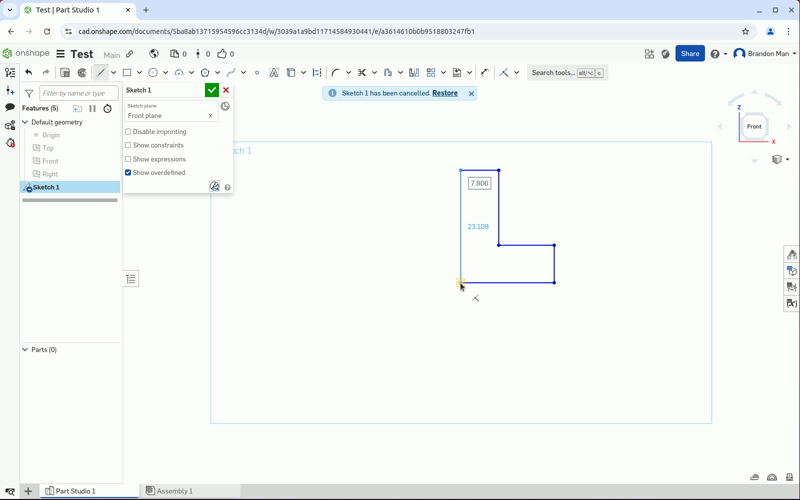
mouse_move(523, 249)
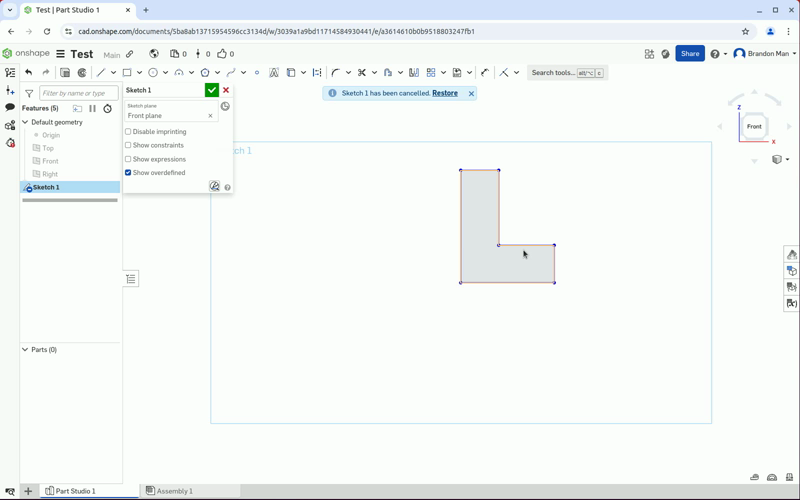
click(523, 249)
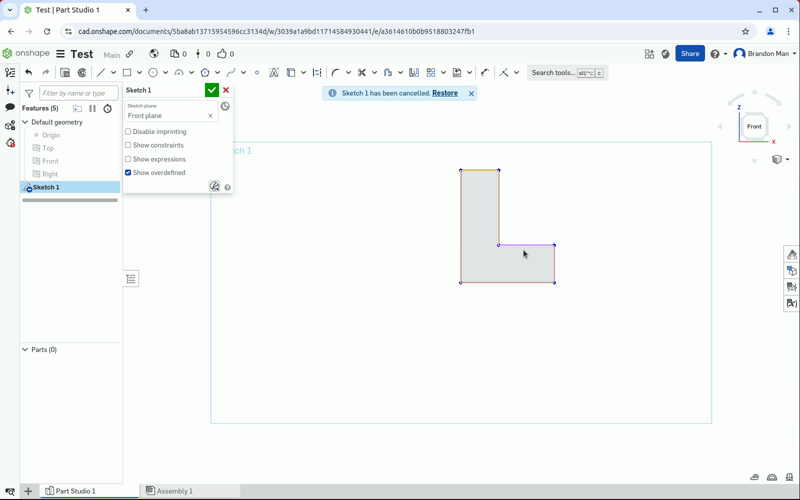
mouse_move(73, 352)
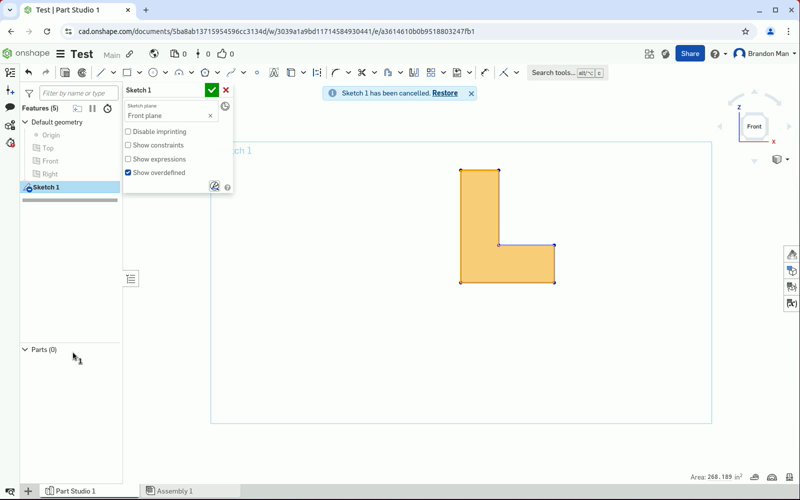
key(shift+y)
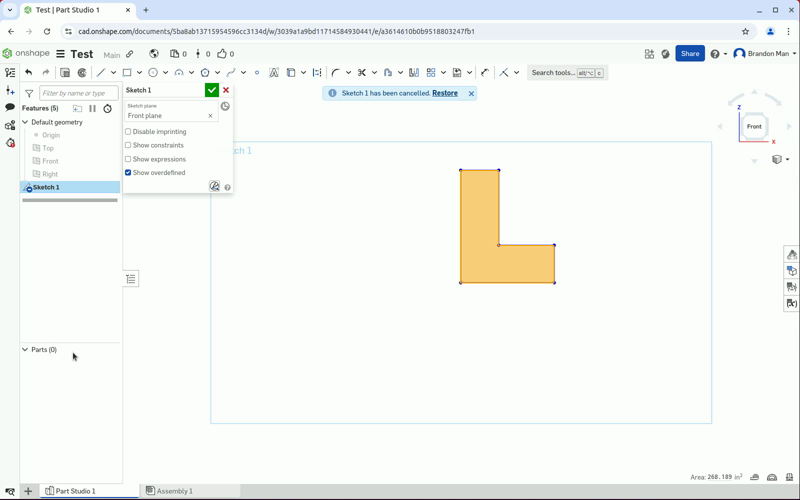
key(shift+e)
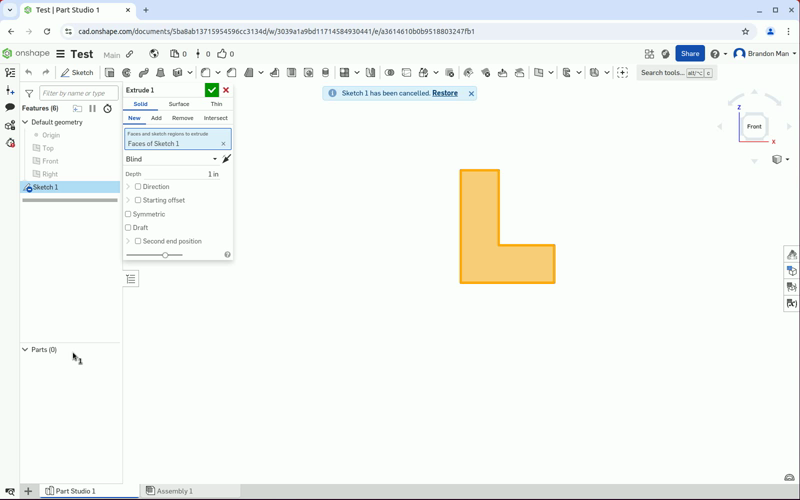
mouse_move(143, 106)
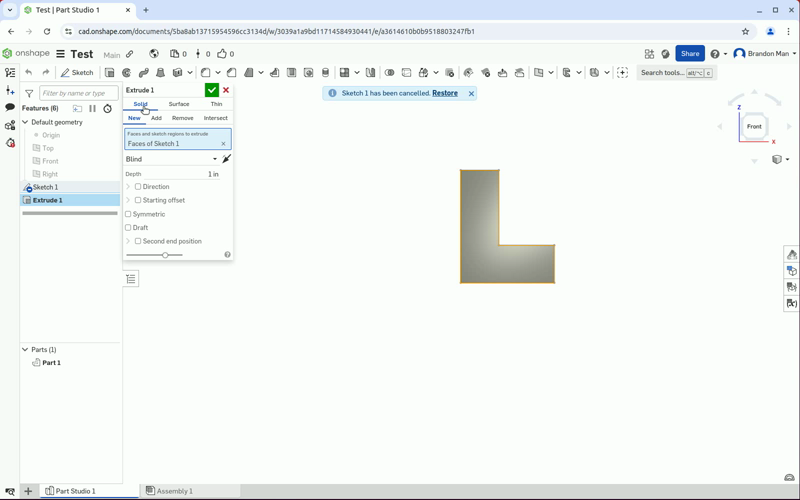
click(143, 106)
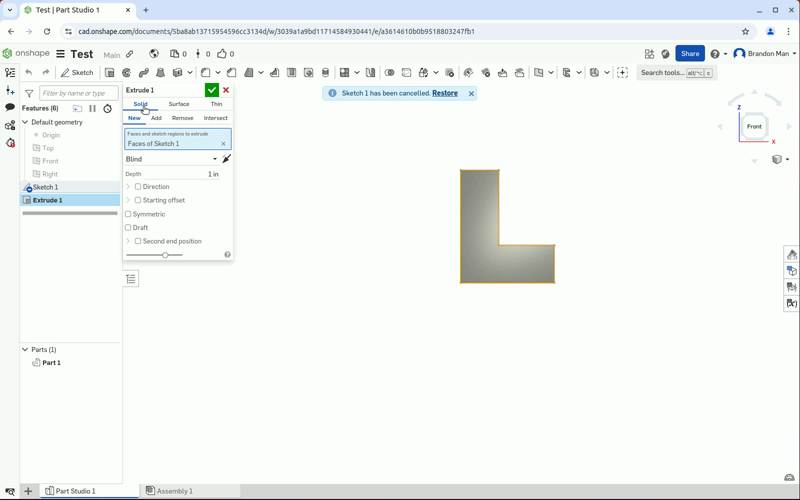
mouse_move(137, 120)
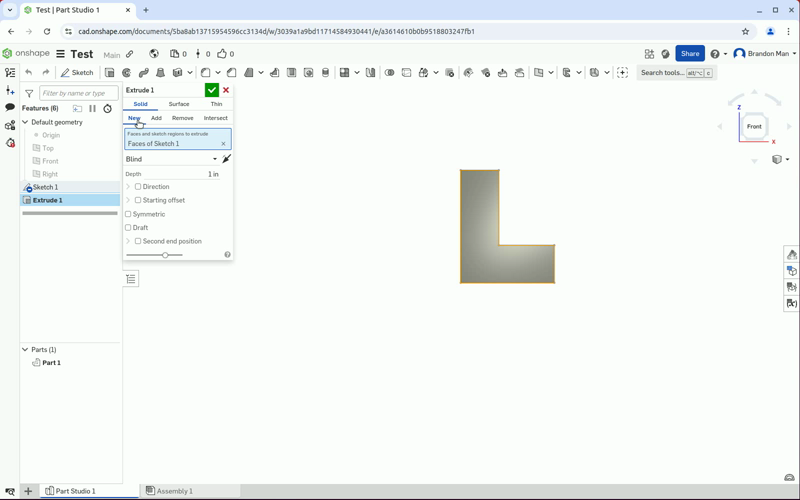
click(137, 120)
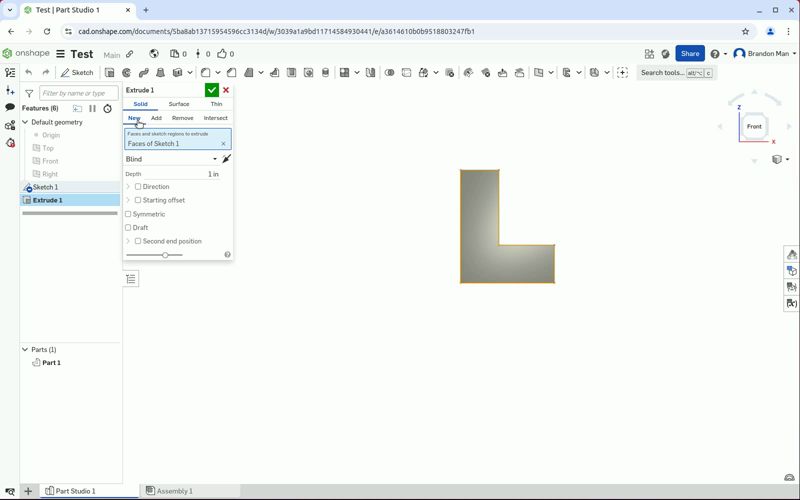
key(tab, 4)
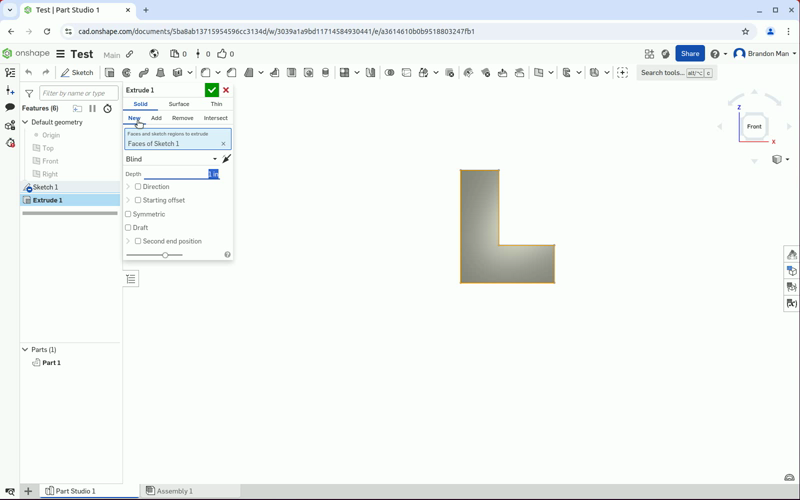
text(19.257)
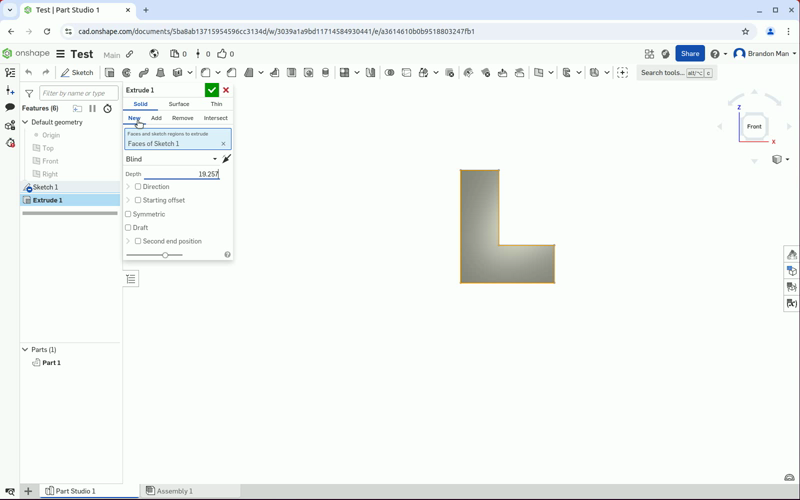
key(enter)
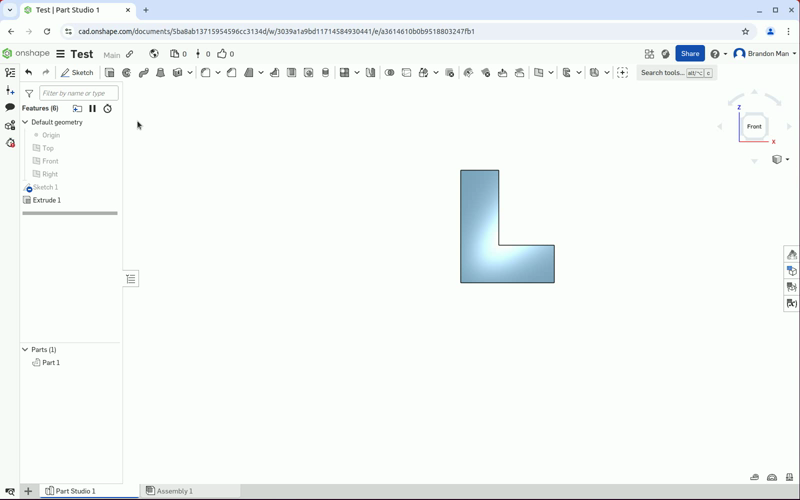
key(shift+h)
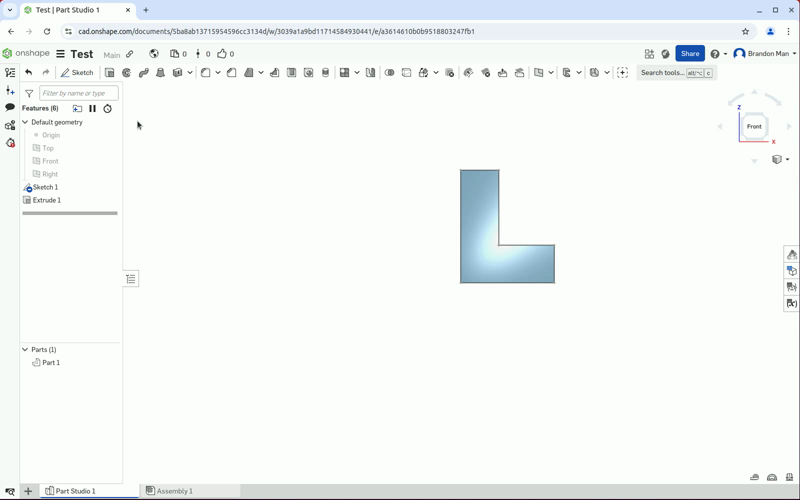
key(shift+h)
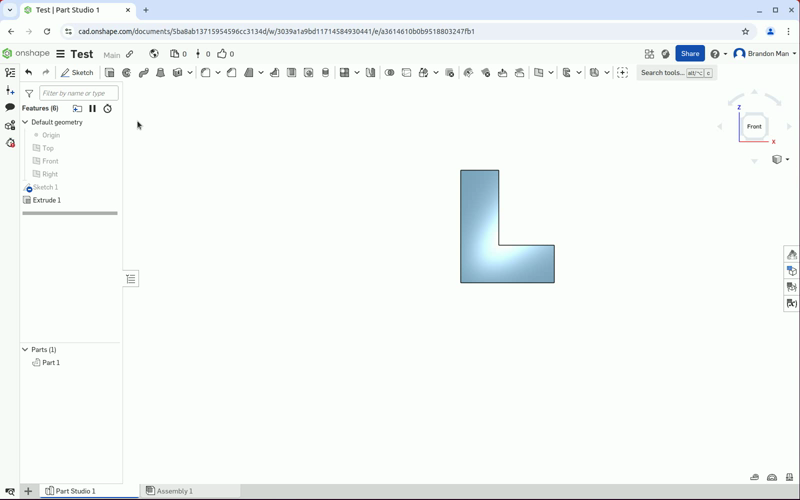
mouse_move(73, 189)
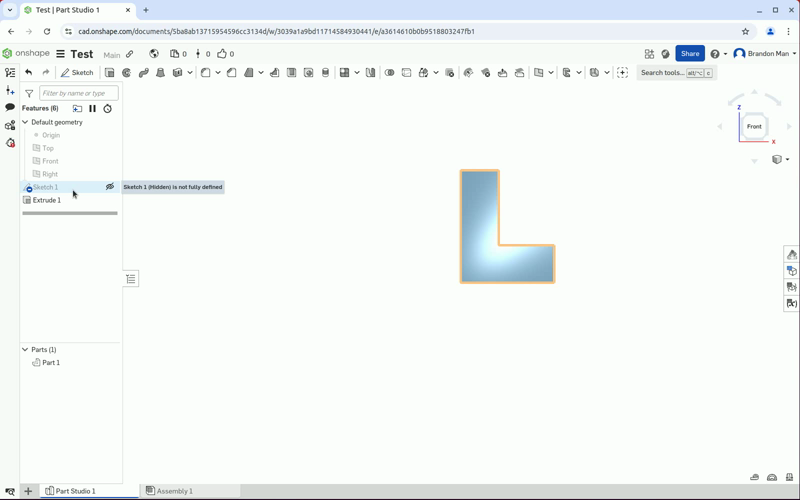
click(73, 189)
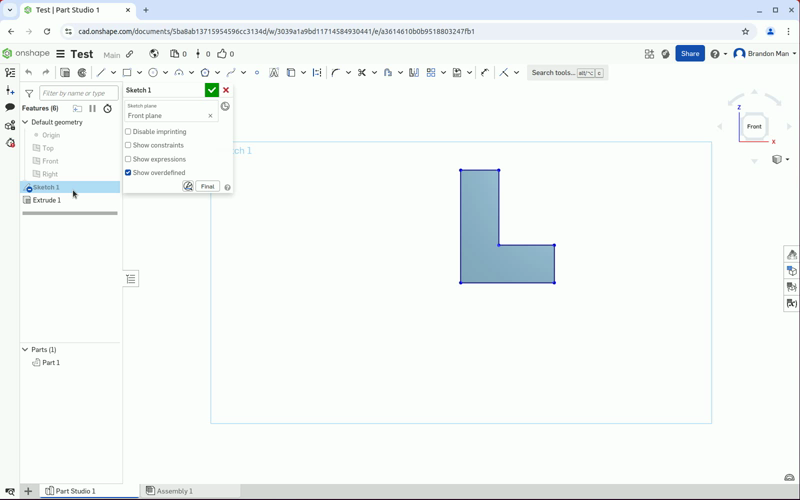
mouse_move(229, 92)
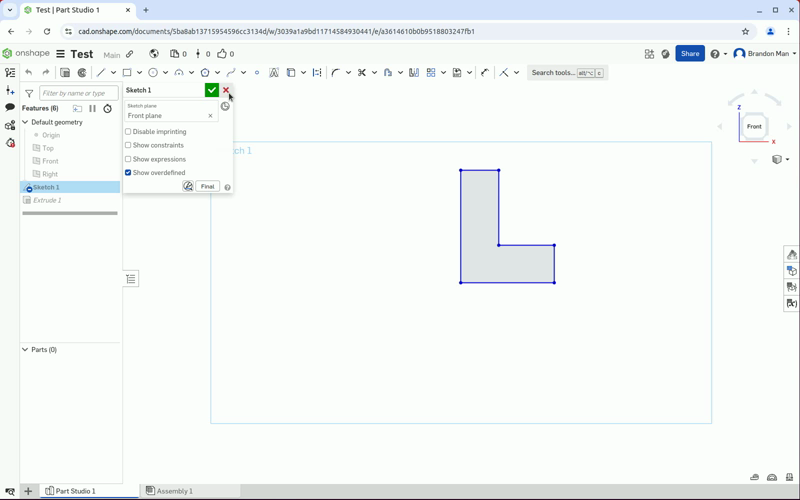
click(229, 92)
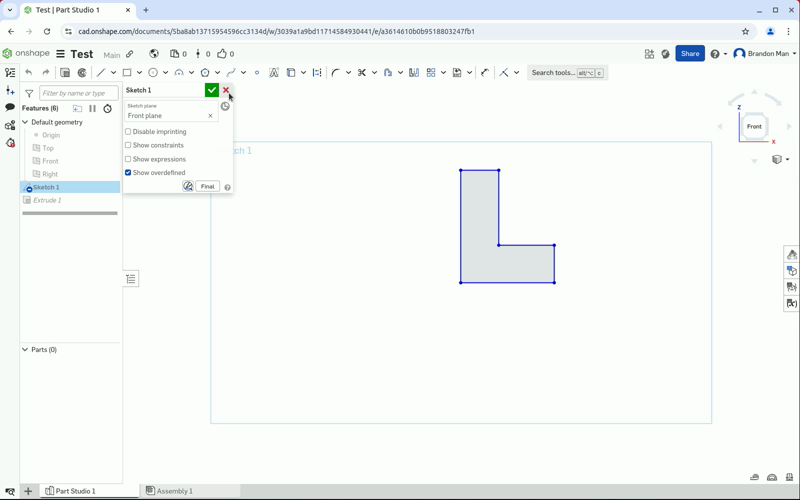
key(shift+s)
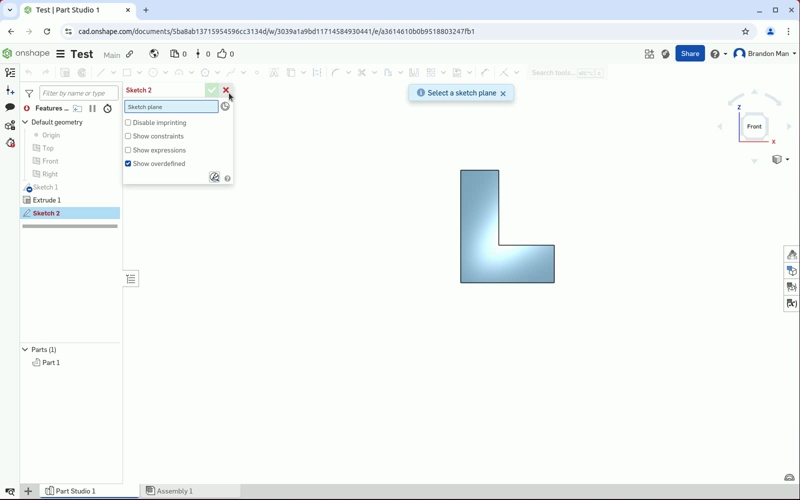
mouse_move(73, 163)
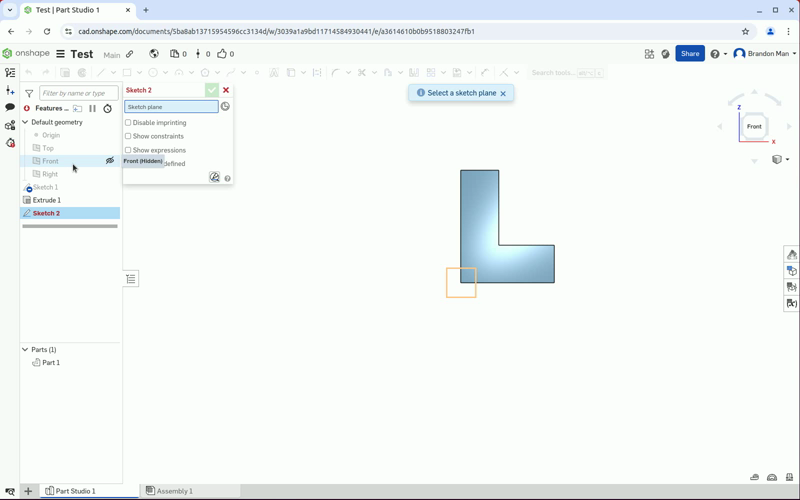
click(73, 163)
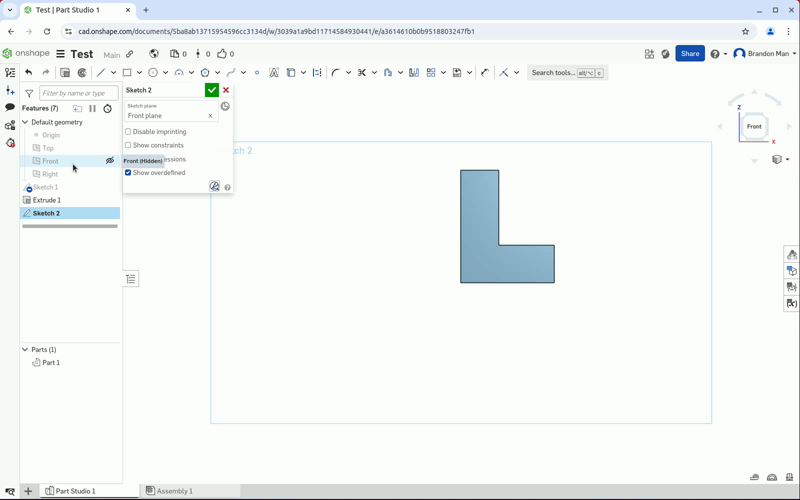
mouse_move(73, 352)
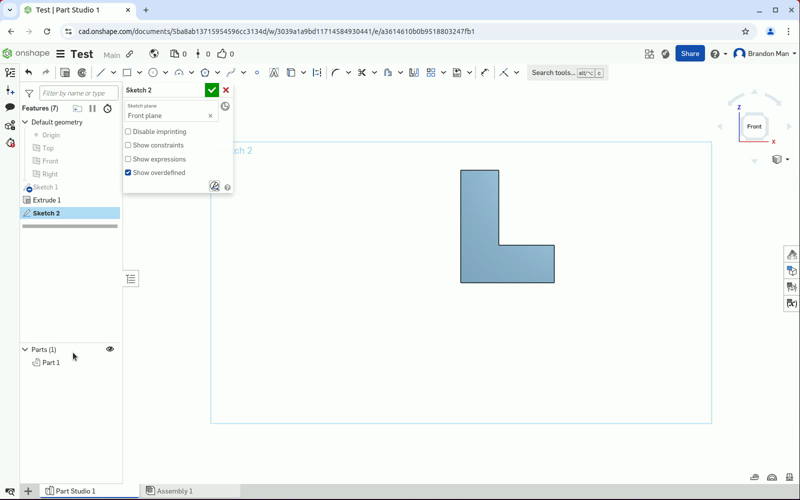
key(y)
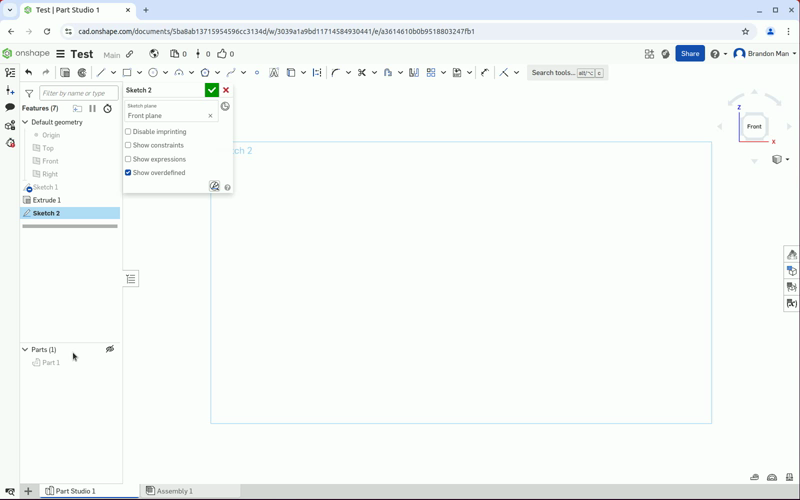
key(l)
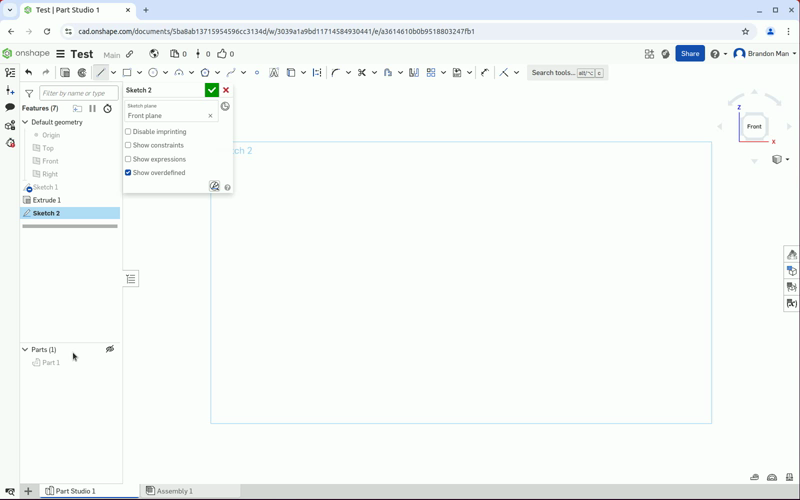
key_down(shift)
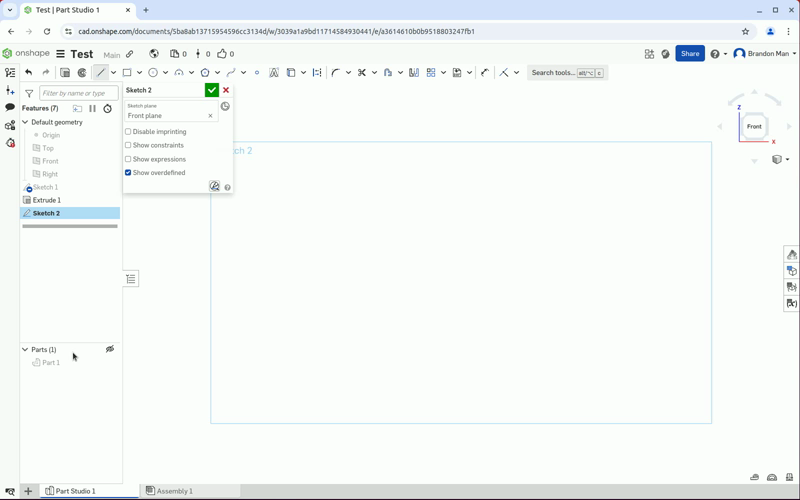
mouse_move(460, 282)
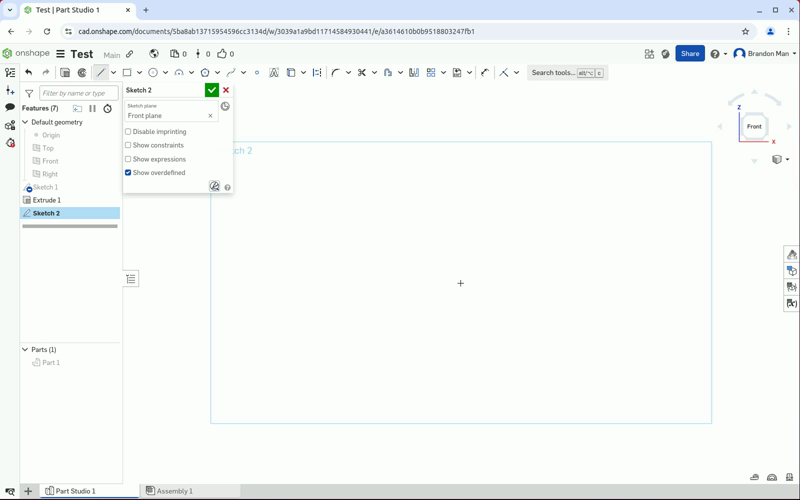
click(460, 282)
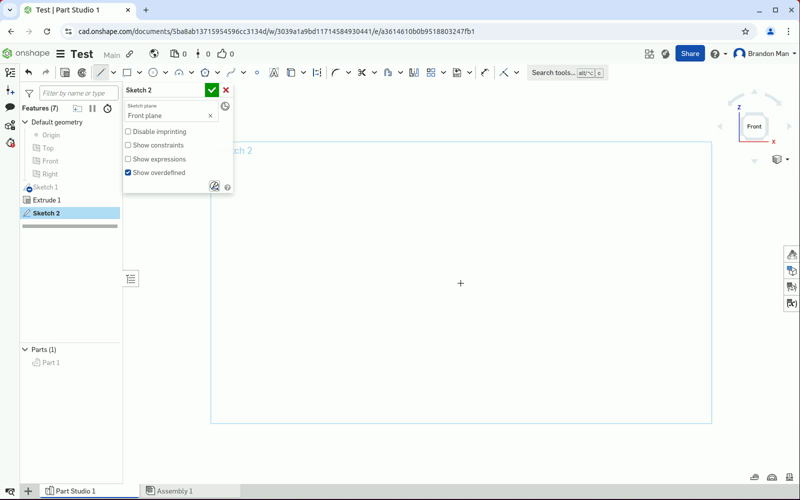
key_up(shift)
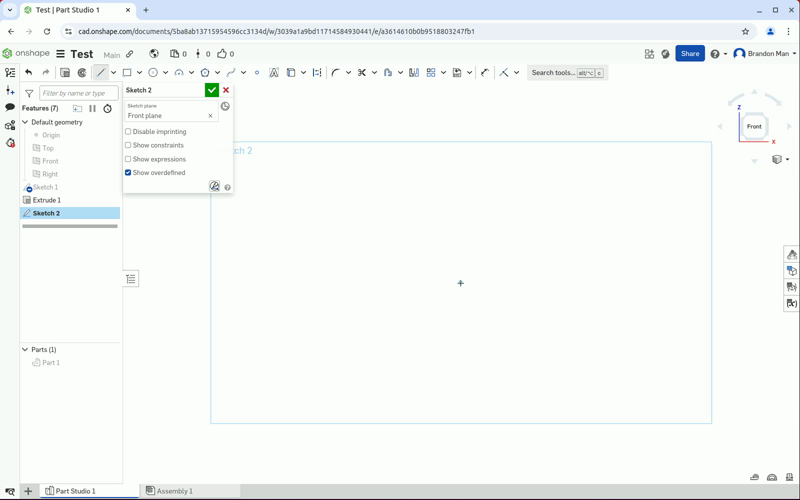
key_down(shift)
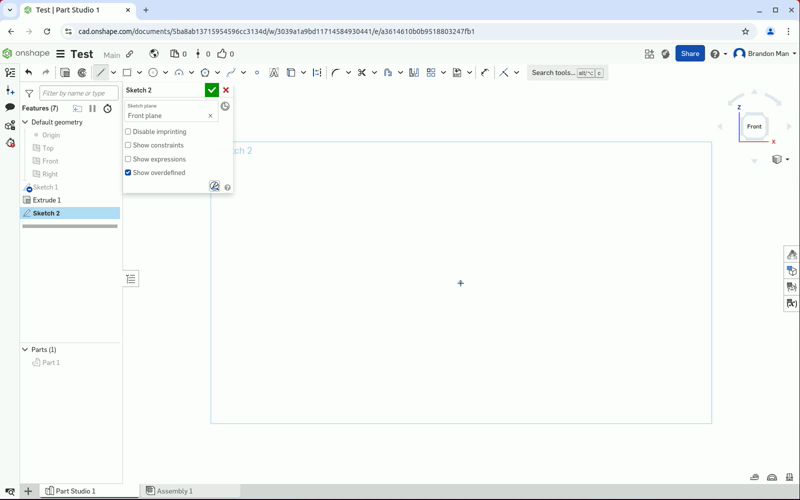
mouse_move(554, 282)
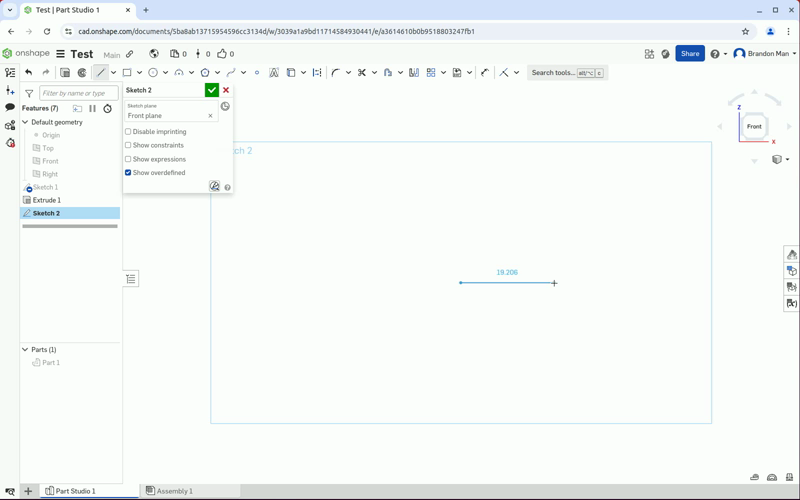
click(554, 282)
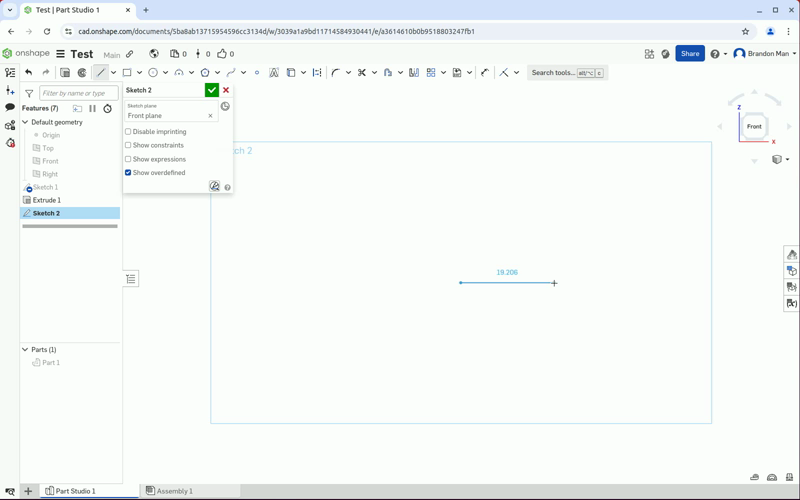
key_up(shift)
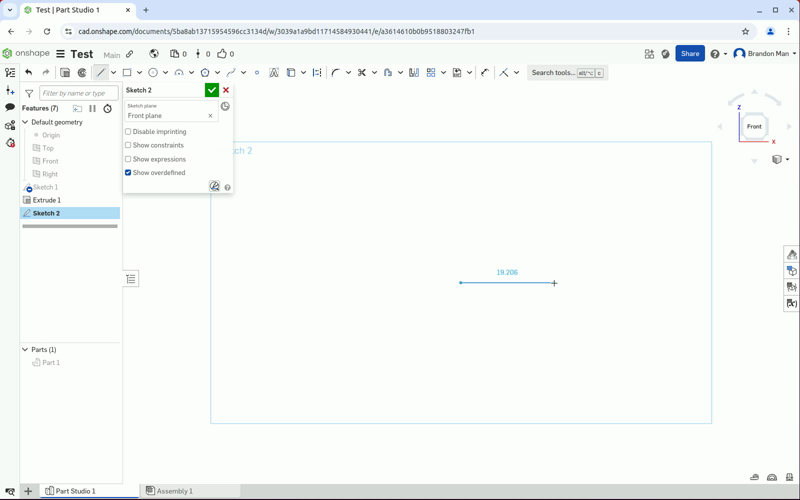
key_down(shift)
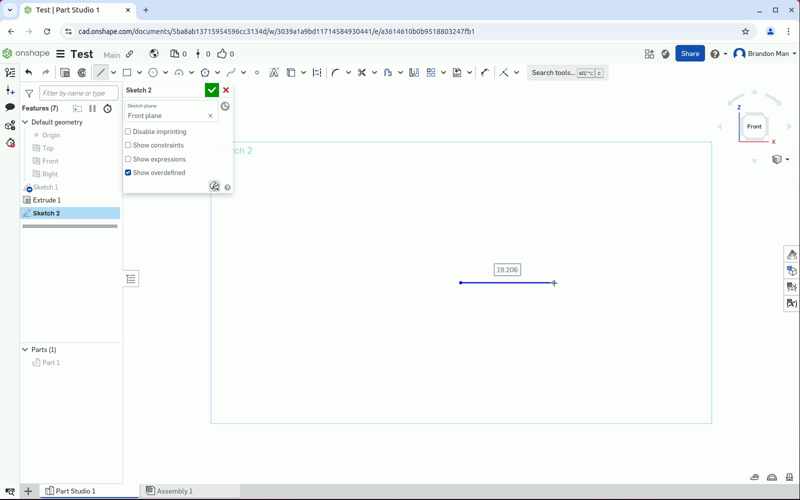
mouse_move(584, 282)
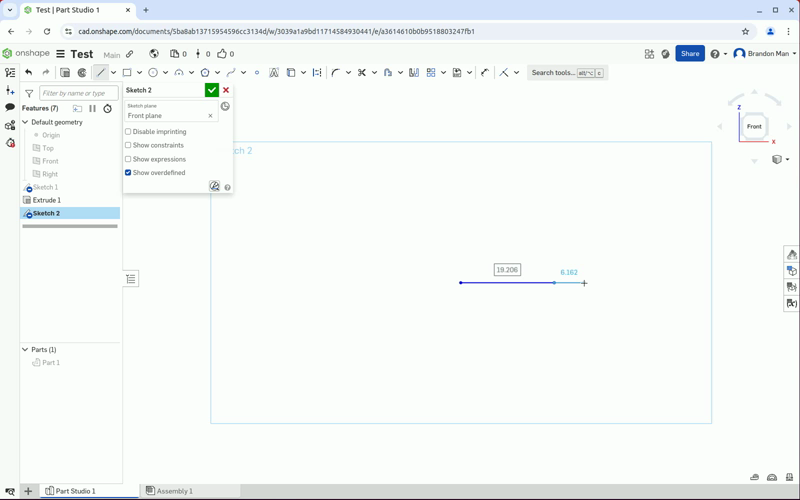
mouse_move(554, 245)
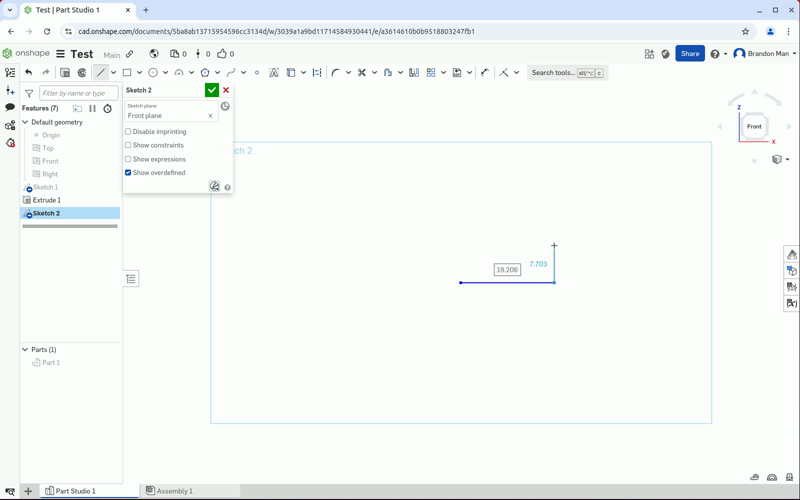
click(554, 245)
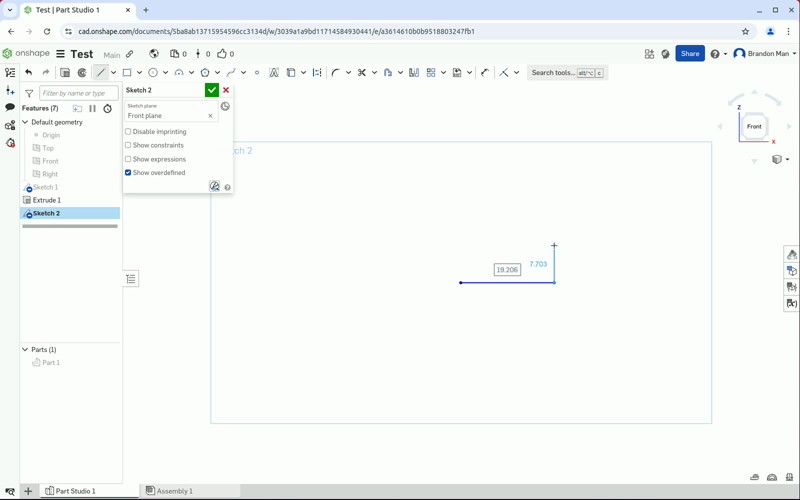
key_up(shift)
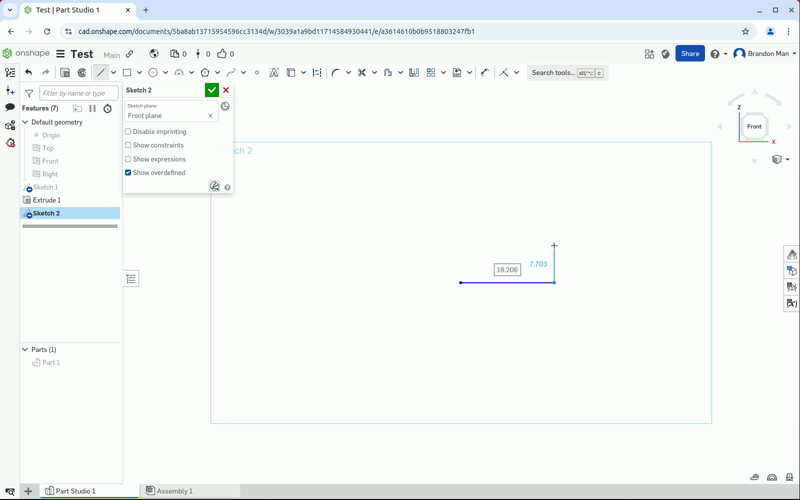
key_down(shift)
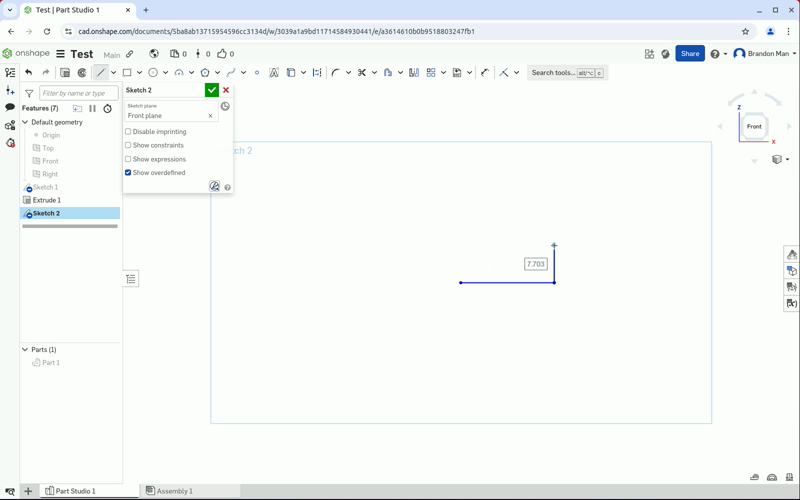
mouse_move(584, 245)
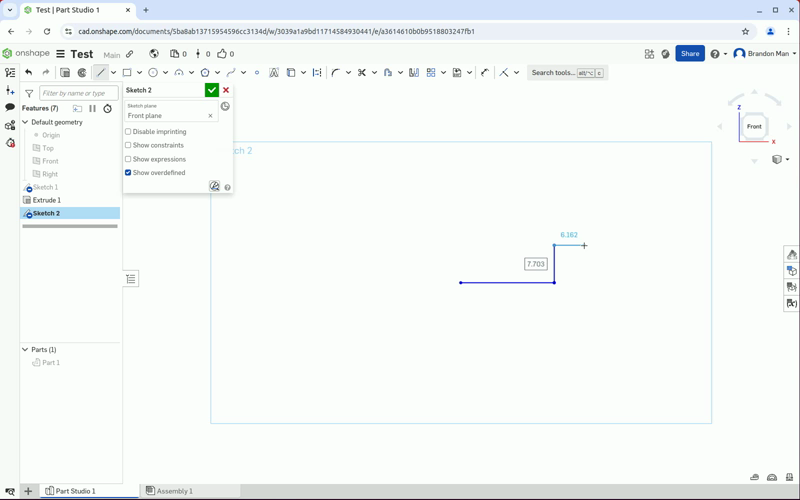
mouse_move(498, 245)
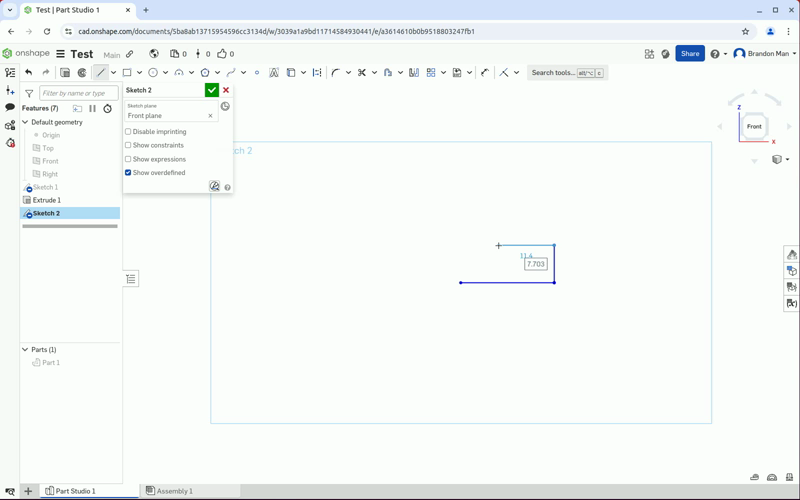
click(498, 245)
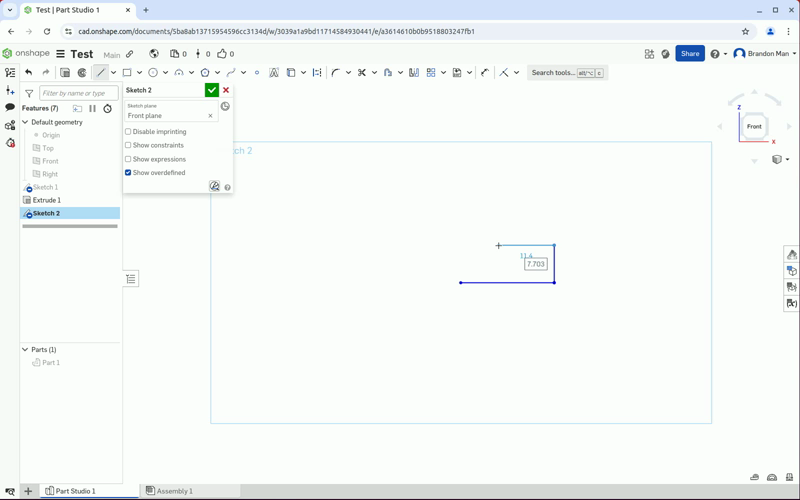
key_up(shift)
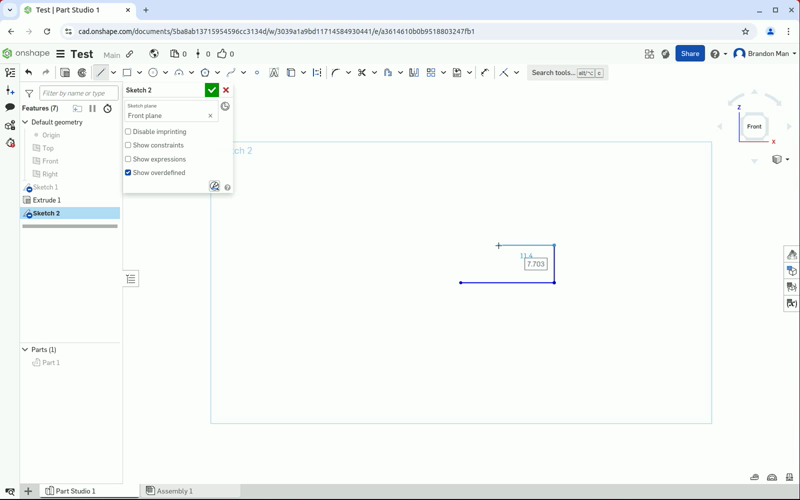
key_down(shift)
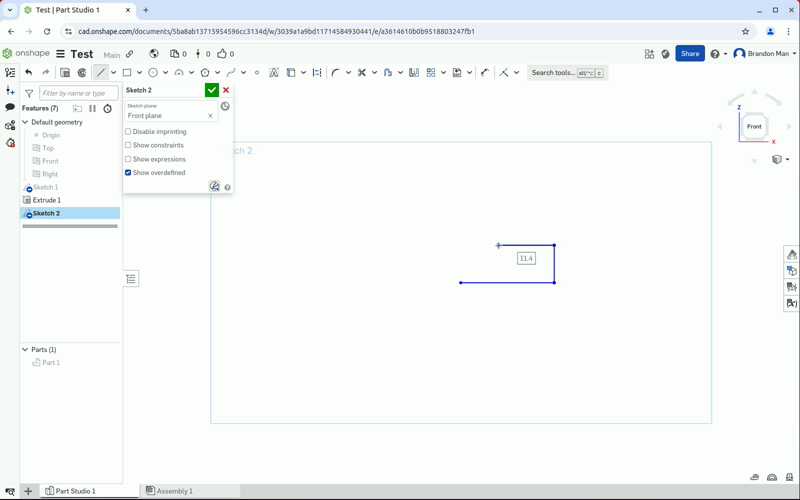
mouse_move(498, 170)
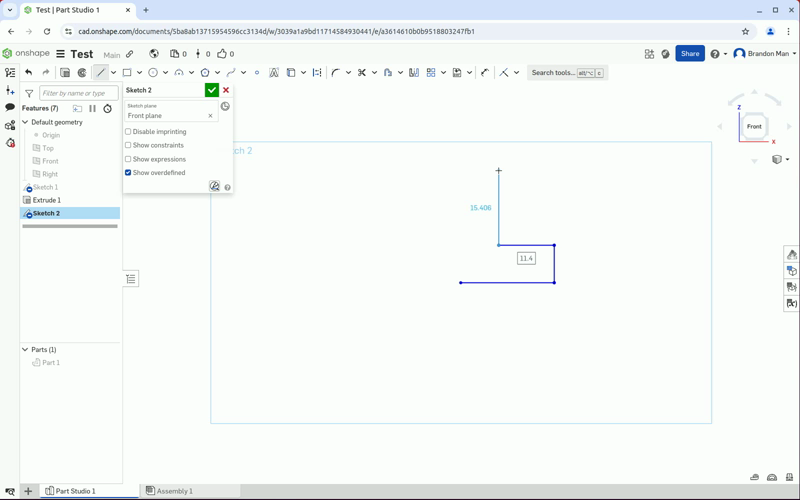
click(498, 170)
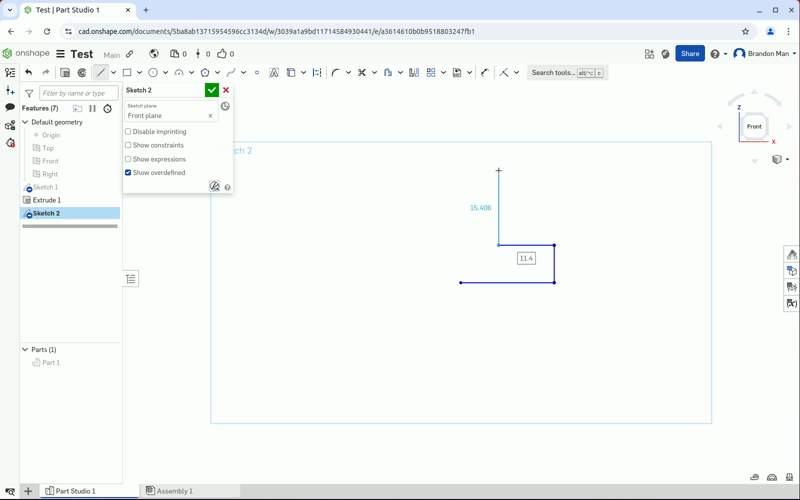
key_up(shift)
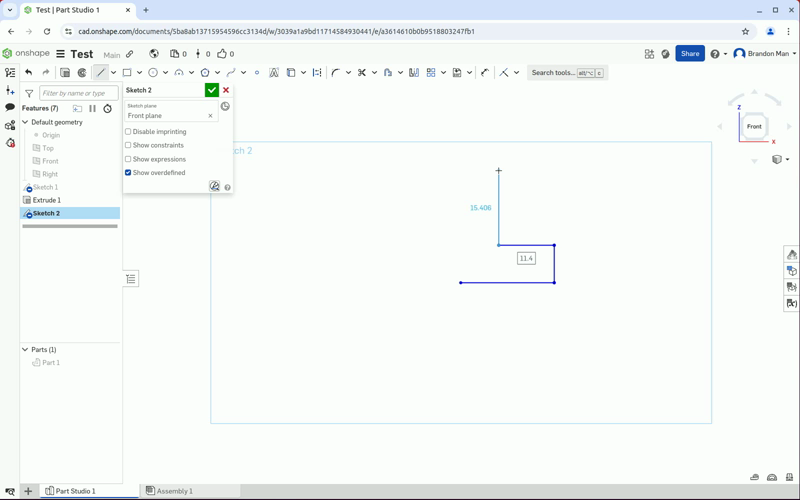
key_down(shift)
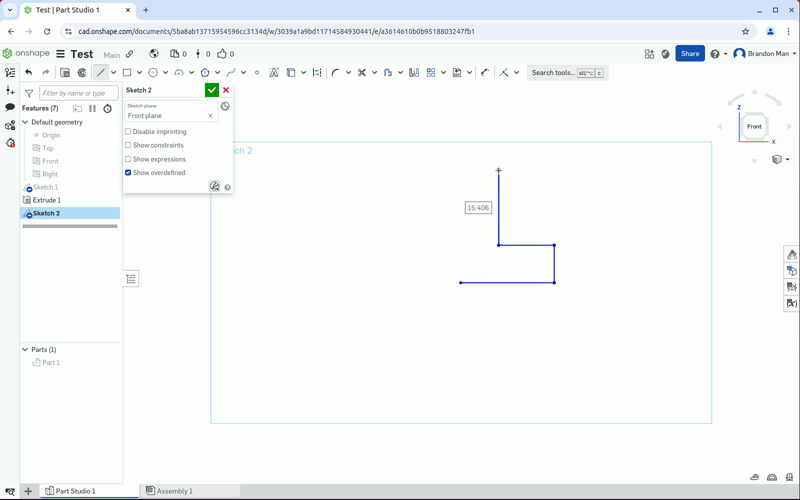
mouse_move(528, 170)
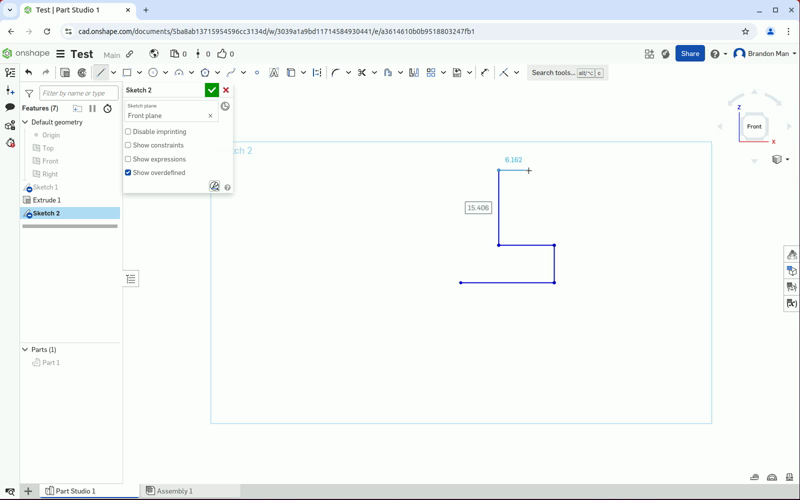
mouse_move(460, 170)
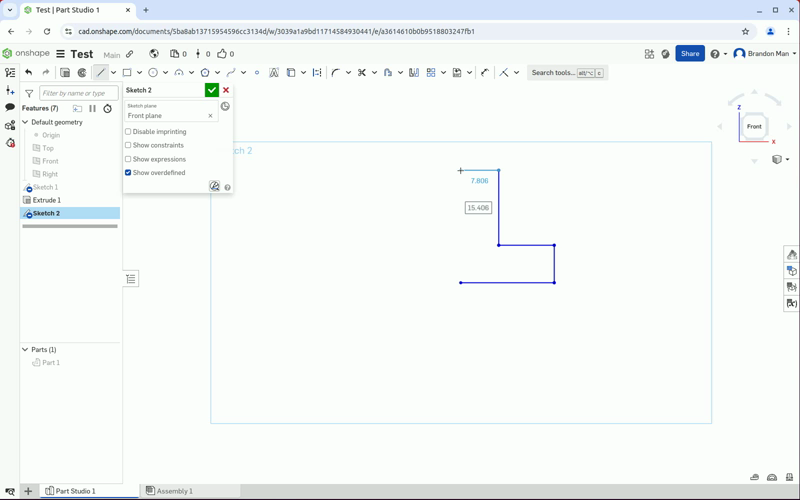
click(460, 170)
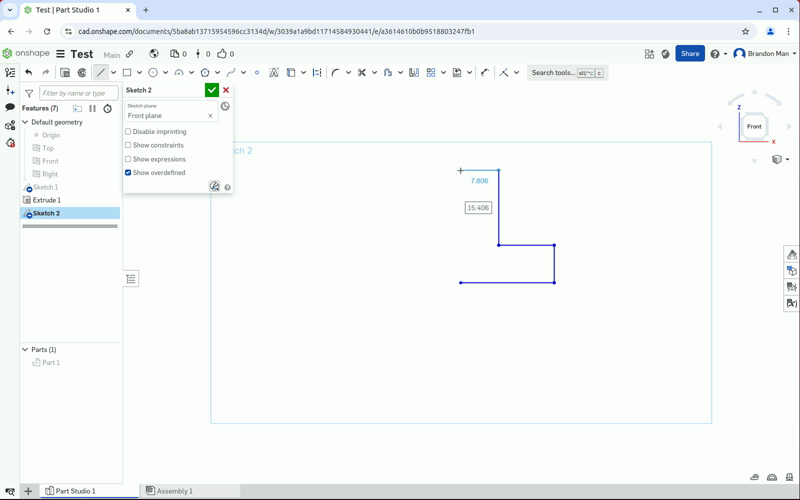
key_up(shift)
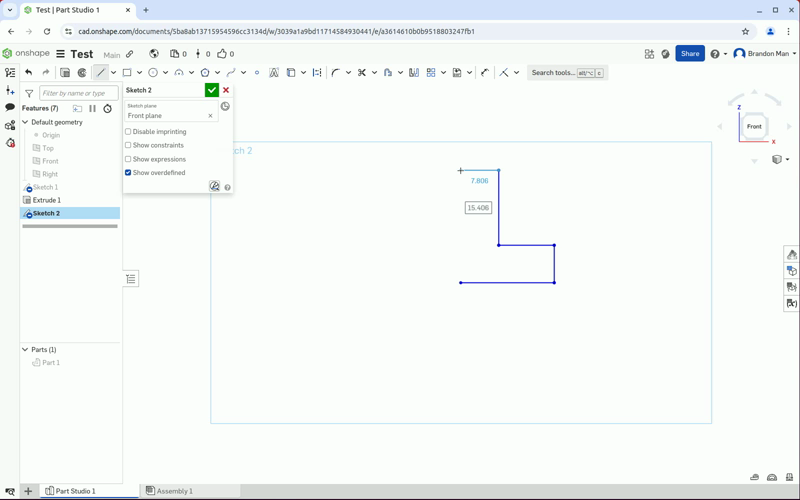
key_down(shift)
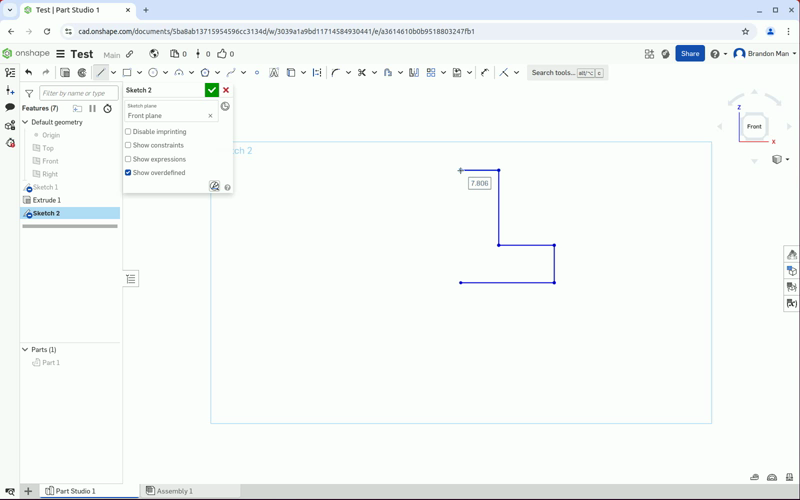
mouse_move(460, 282)
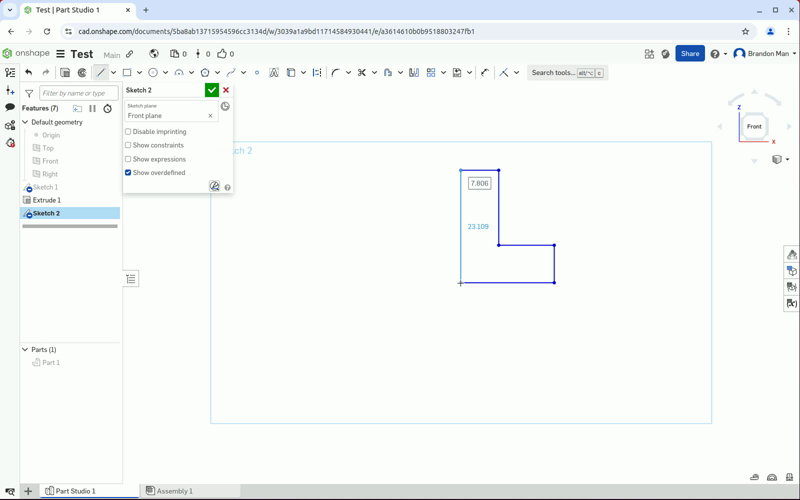
key_up(shift)
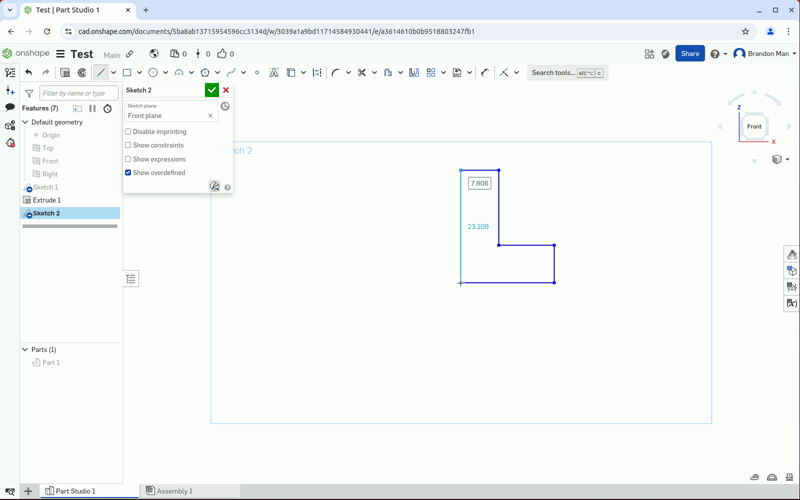
click(460, 282)
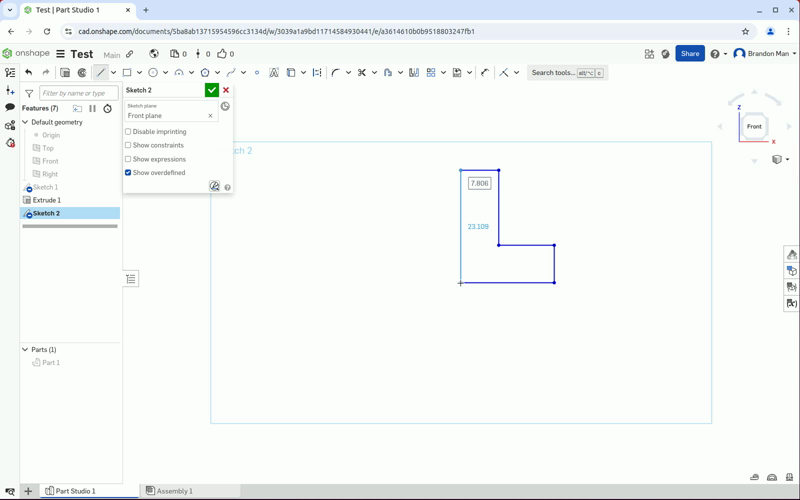
key(esc)
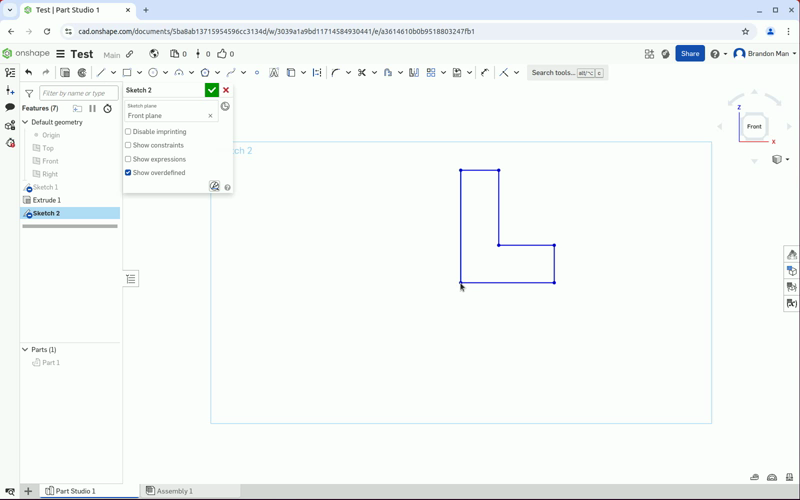
mouse_move(477, 239)
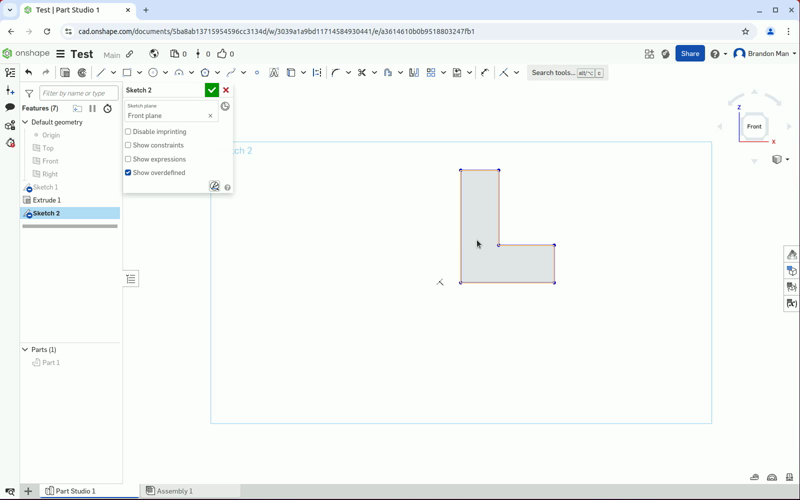
click(477, 239)
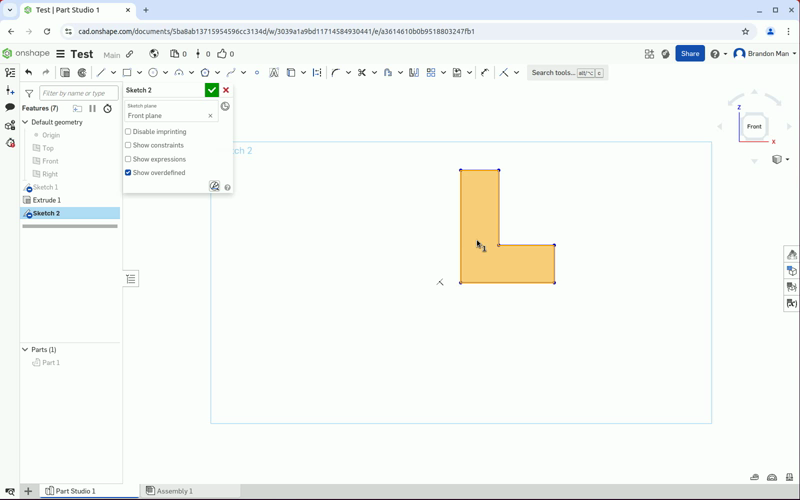
mouse_move(73, 352)
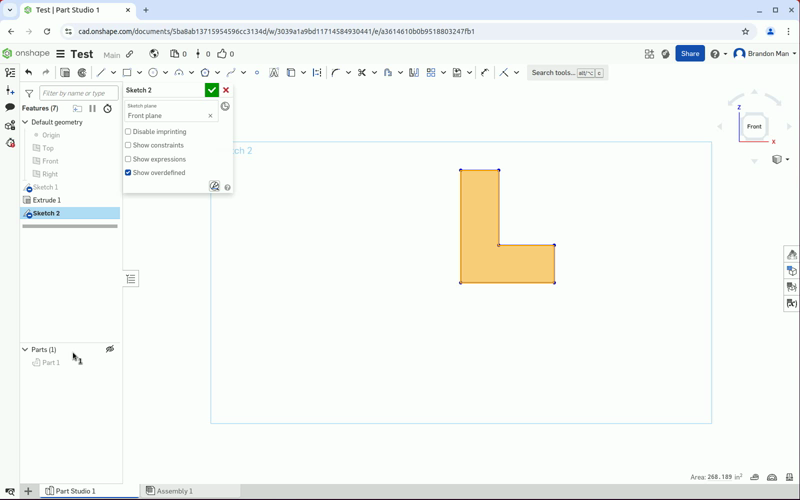
key(shift+y)
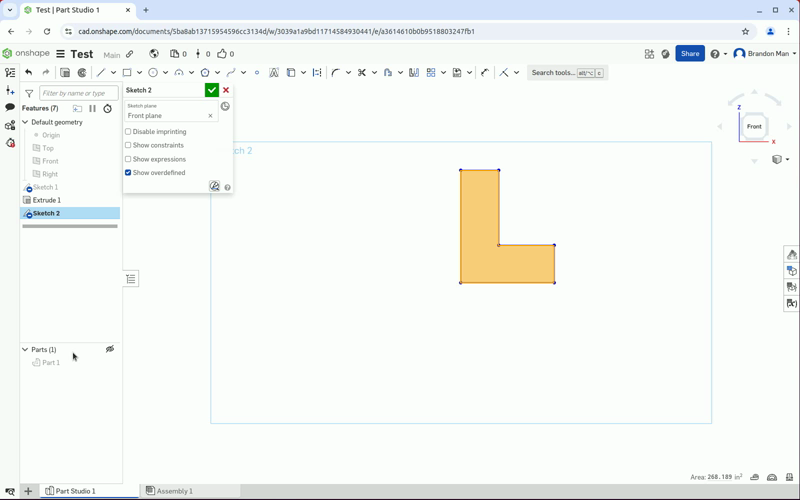
key(shift+e)
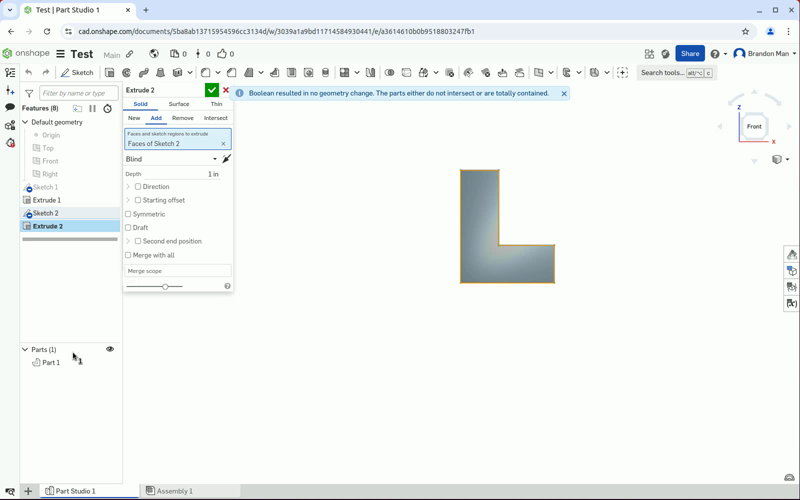
mouse_move(143, 106)
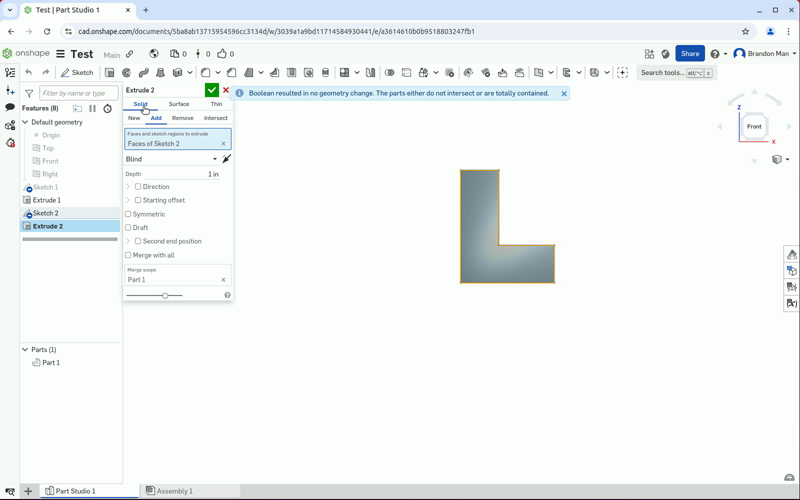
click(143, 106)
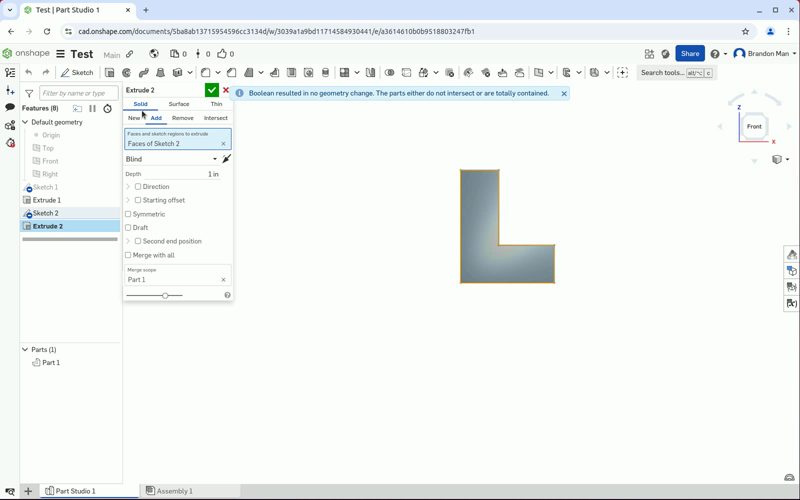
mouse_move(137, 120)
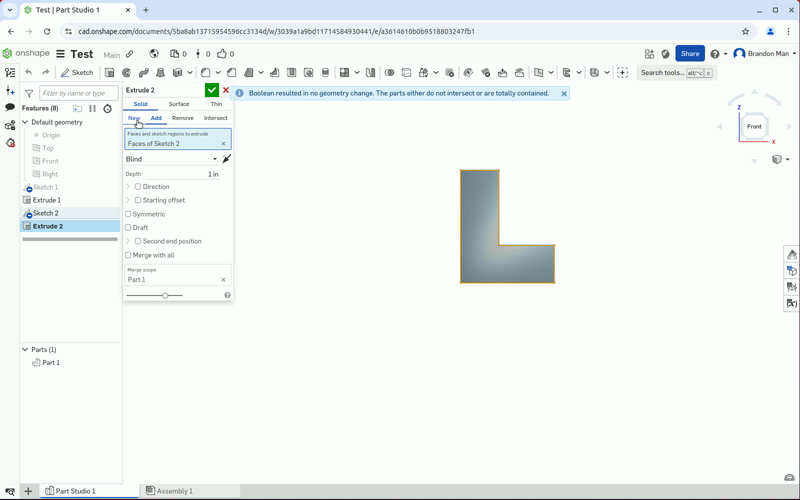
click(137, 120)
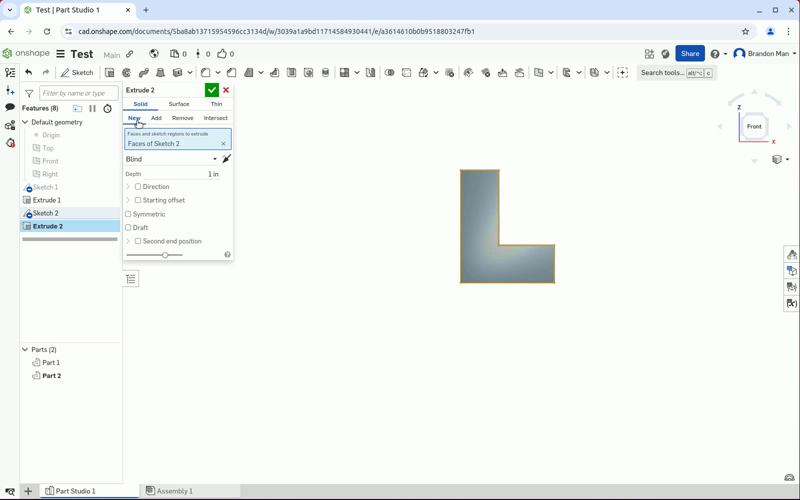
key(tab, 4)
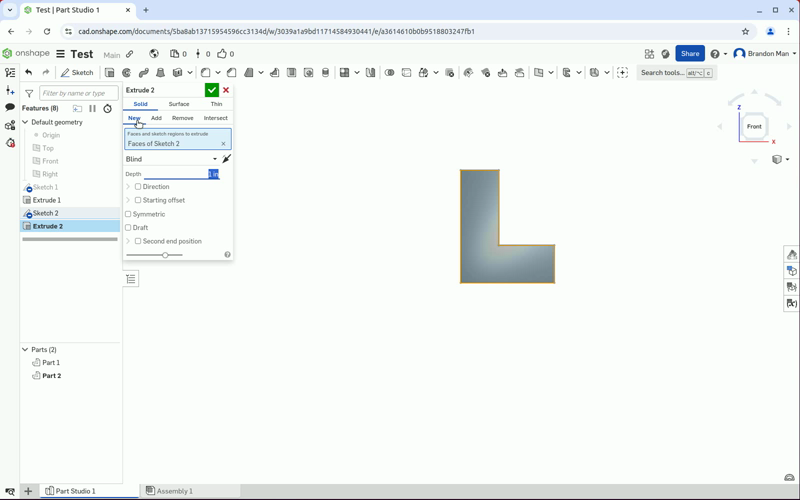
text(7.703)
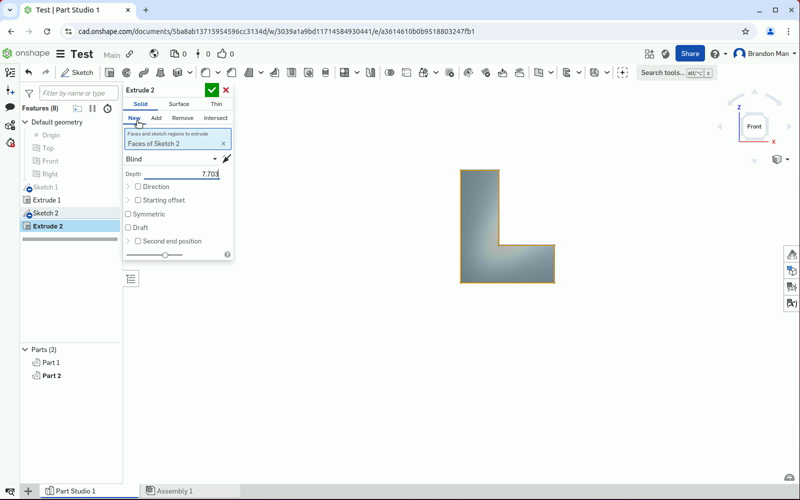
key(enter)
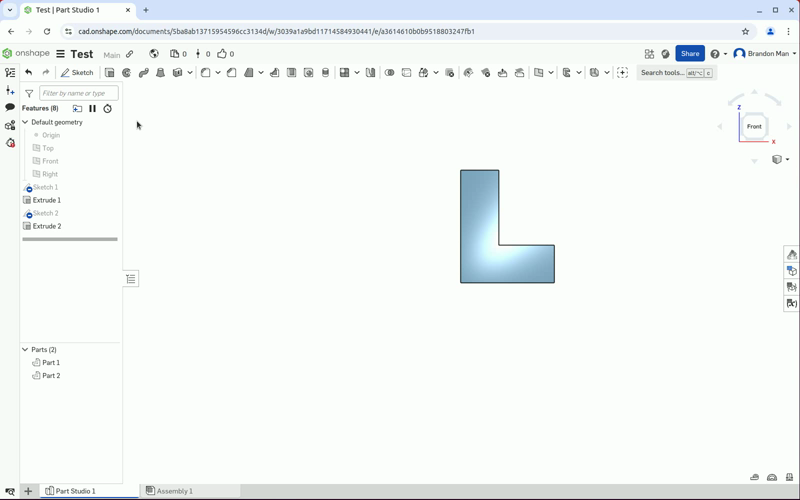
key(shift+h)
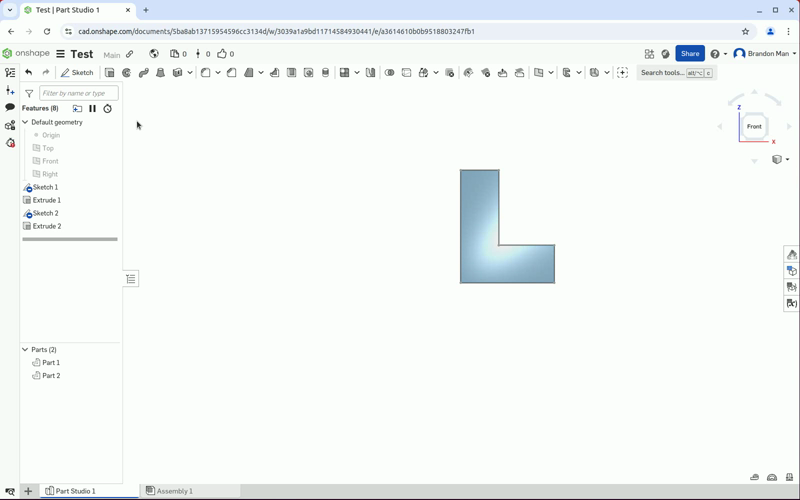
key(shift+h)
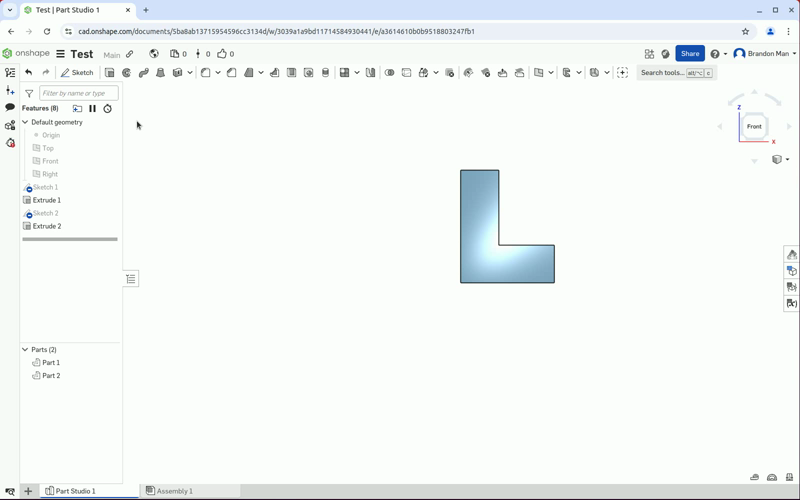
mouse_move(73, 189)
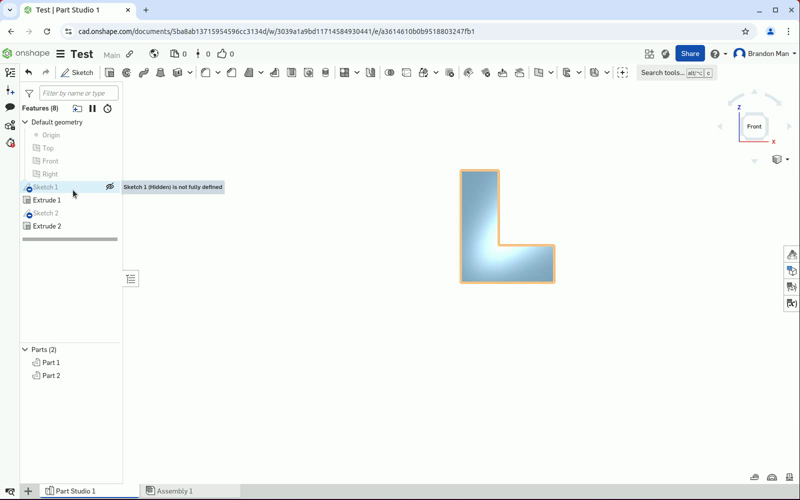
click(73, 189)
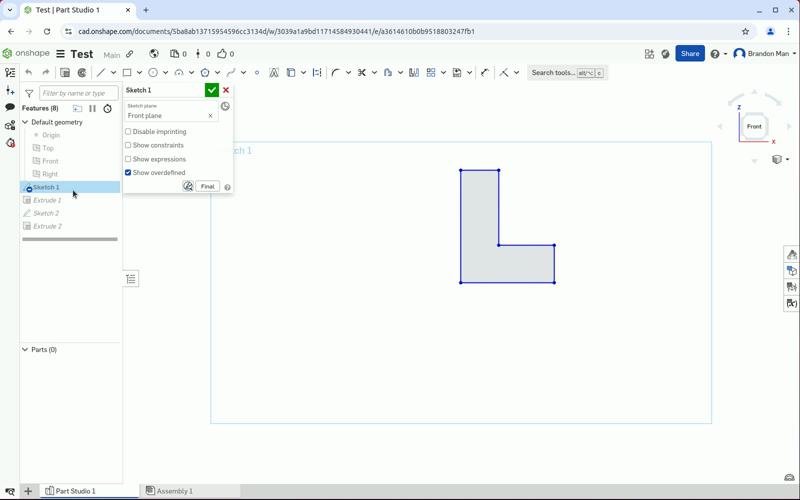
mouse_move(229, 92)
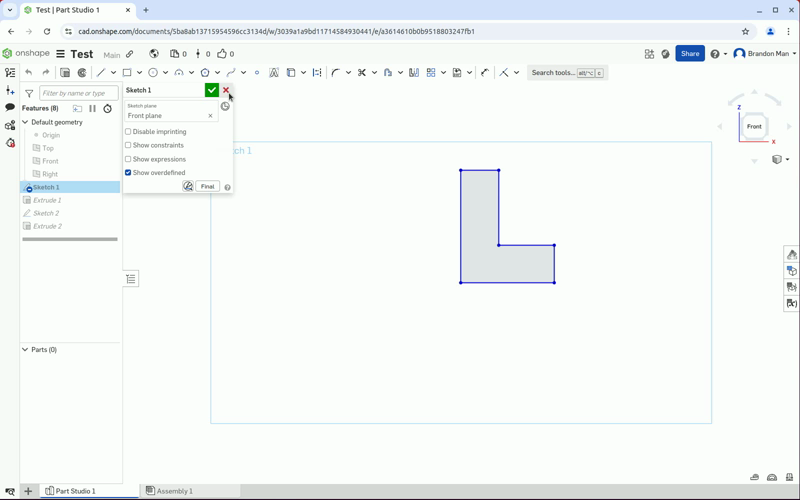
click(229, 92)
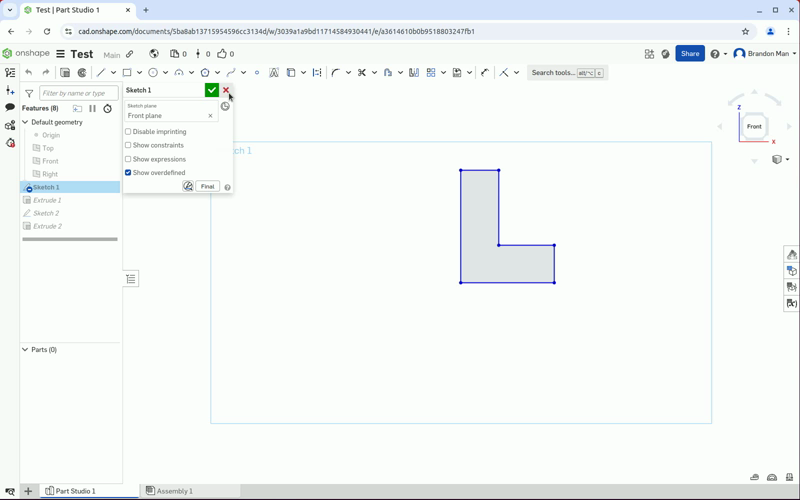
key(shift+s)
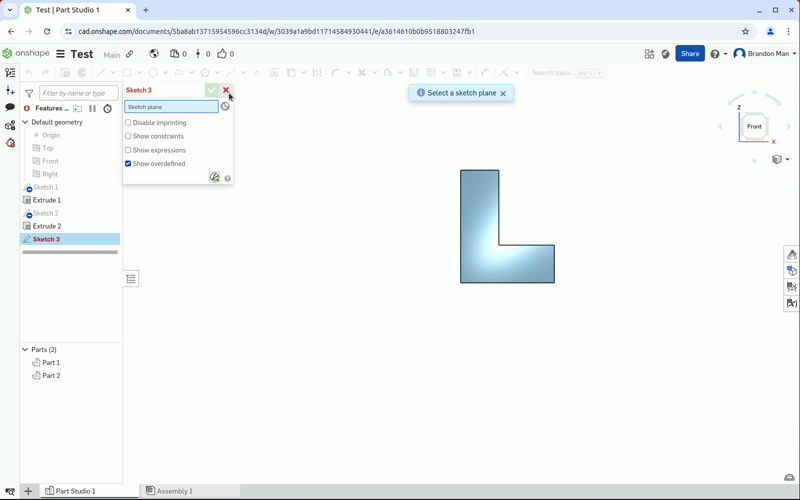
mouse_move(73, 163)
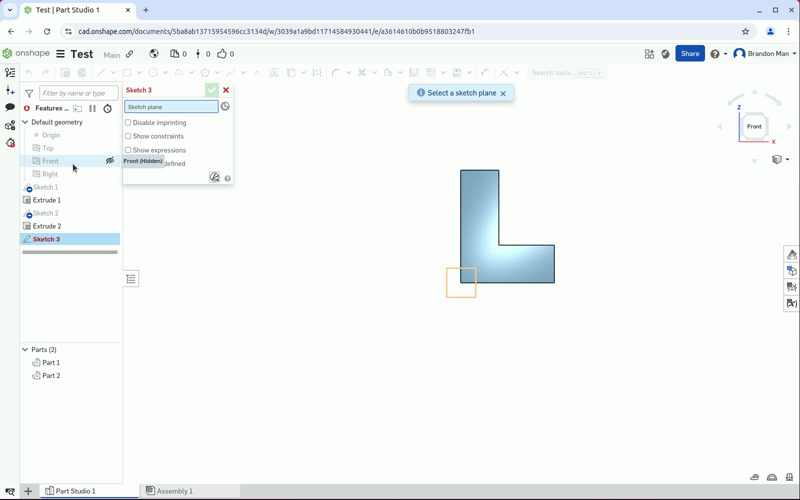
click(73, 163)
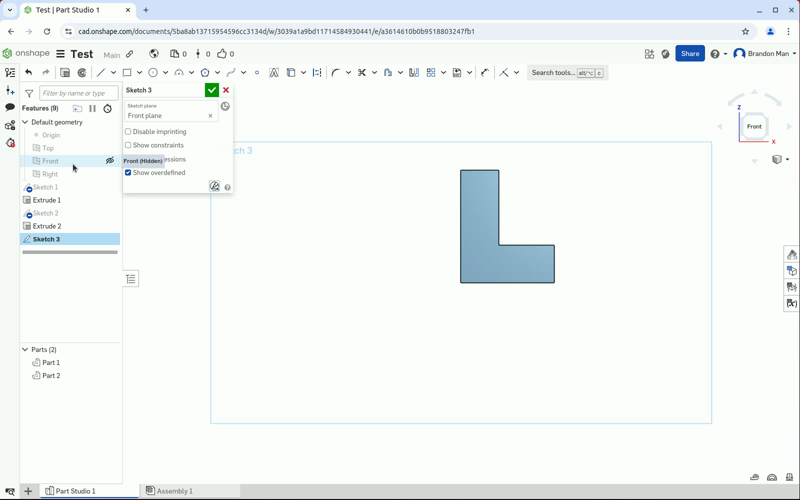
mouse_move(73, 352)
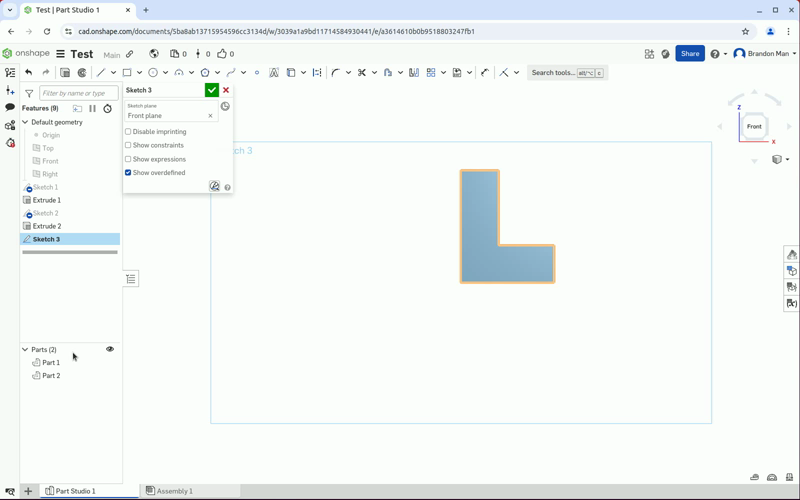
key(y)
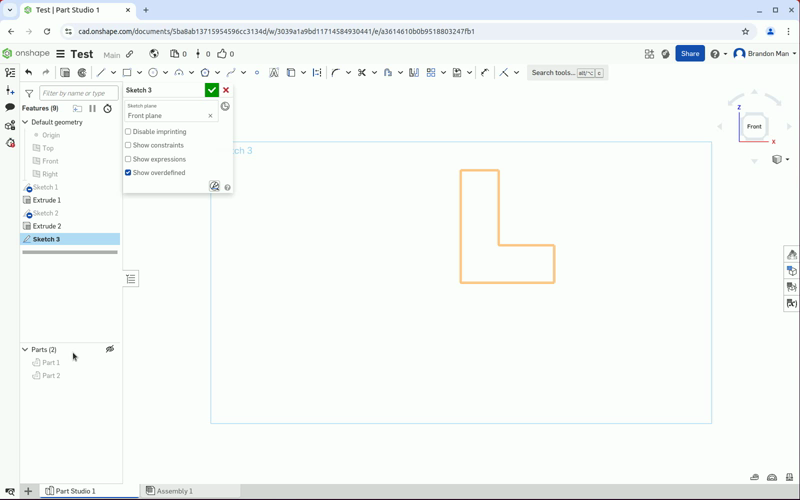
key(l)
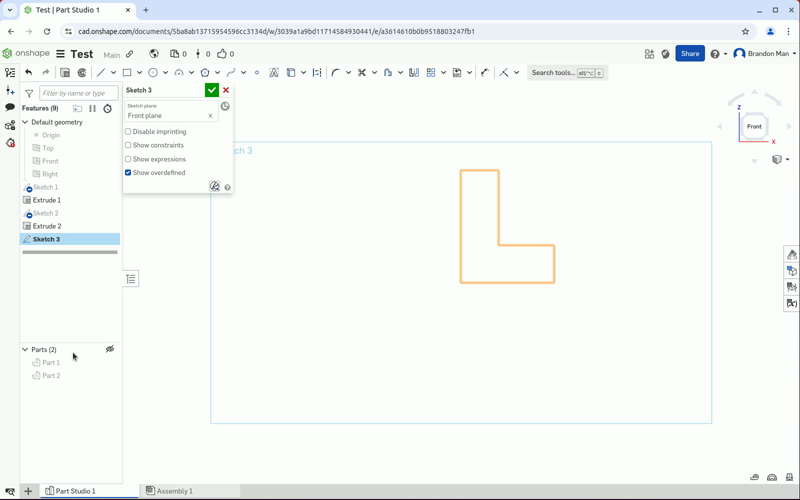
key_down(shift)
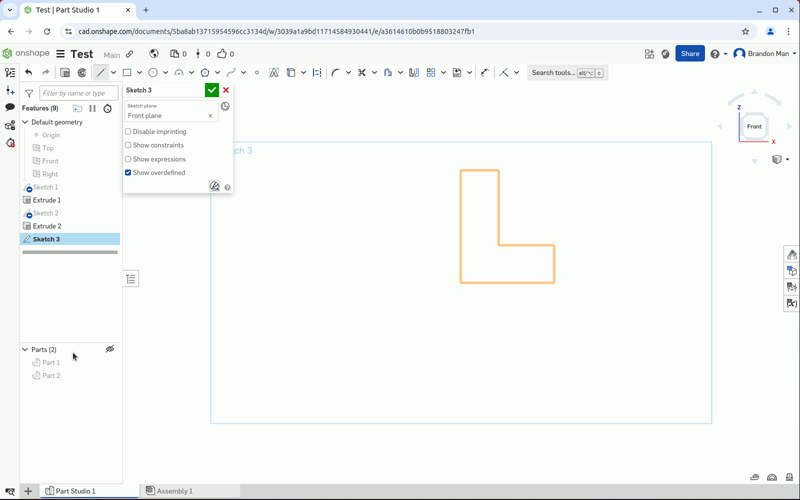
mouse_move(498, 245)
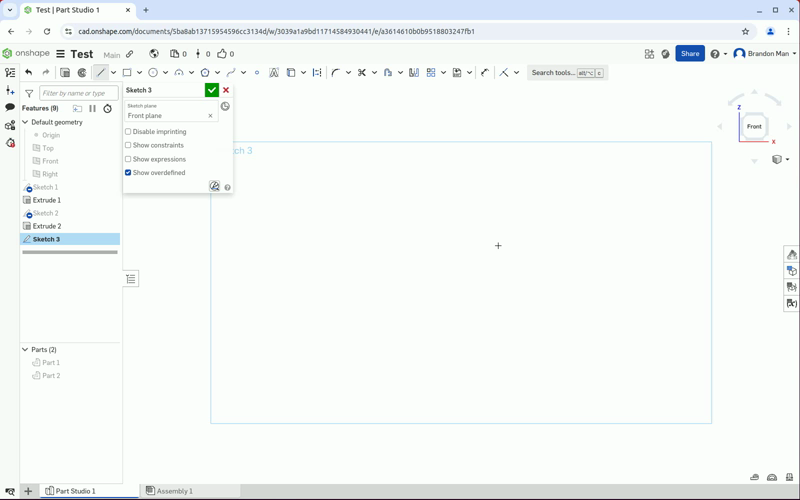
click(498, 245)
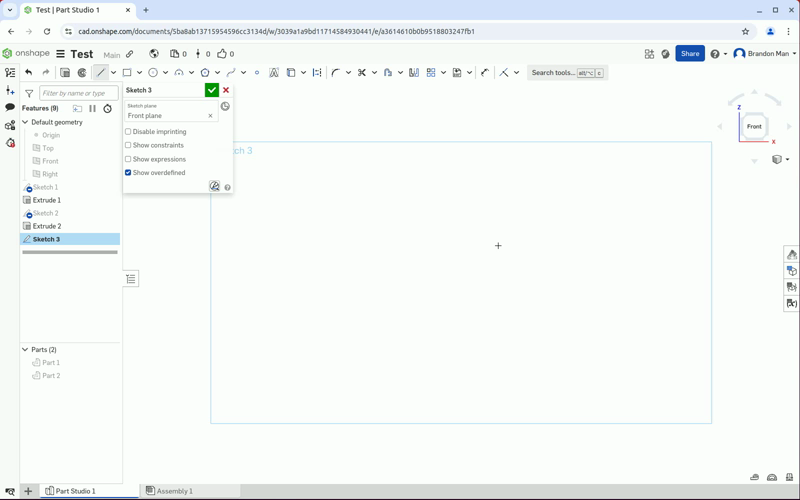
key_up(shift)
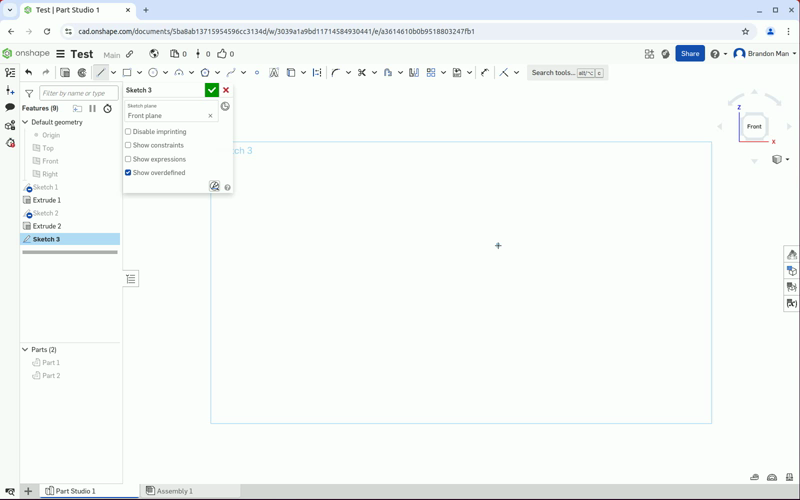
key_down(shift)
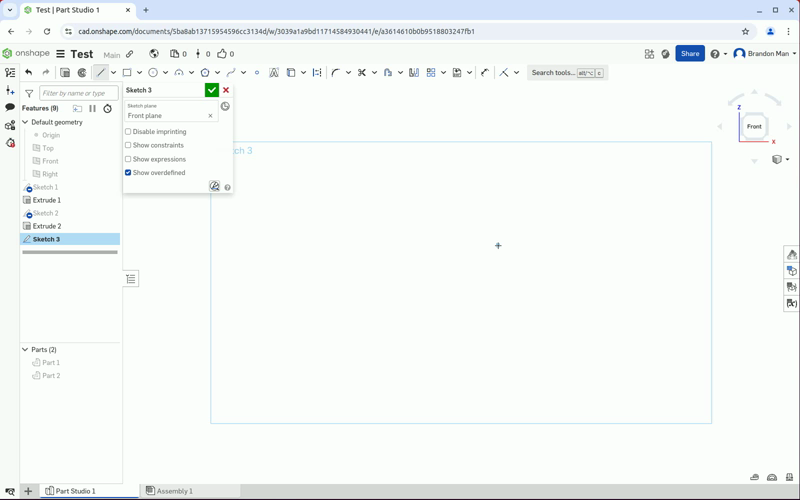
mouse_move(528, 245)
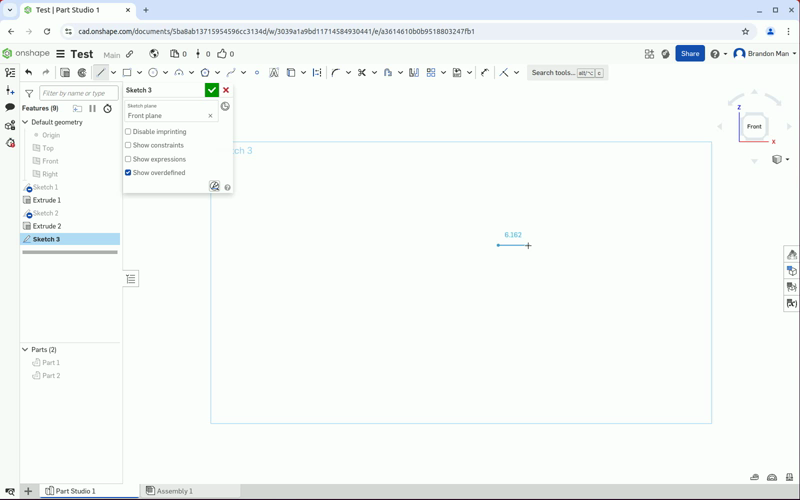
mouse_move(554, 245)
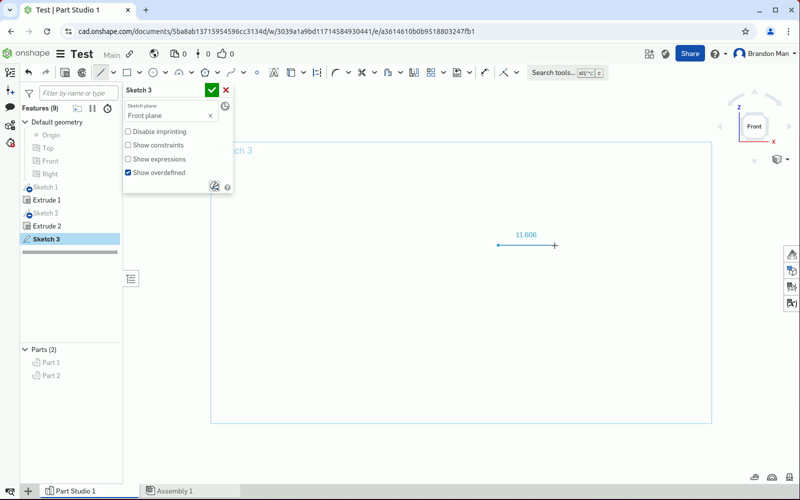
click(554, 245)
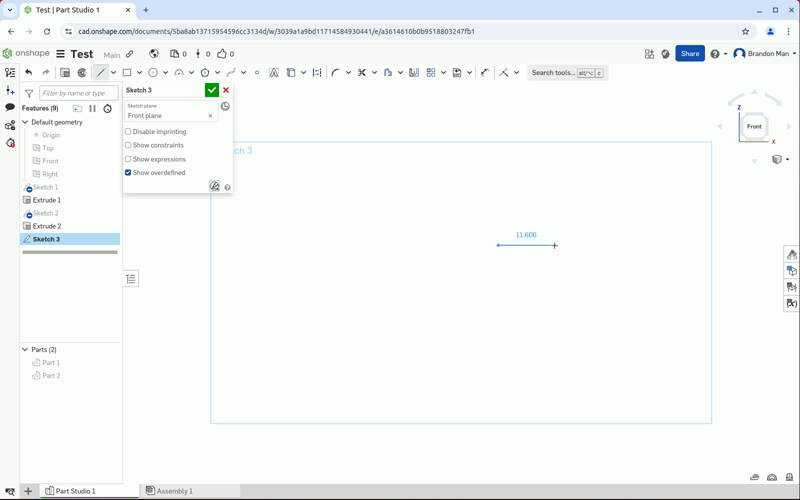
key_up(shift)
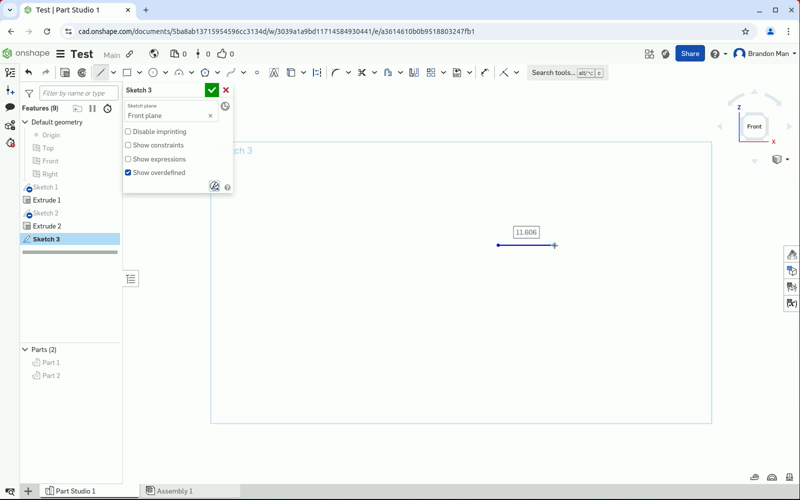
key_down(shift)
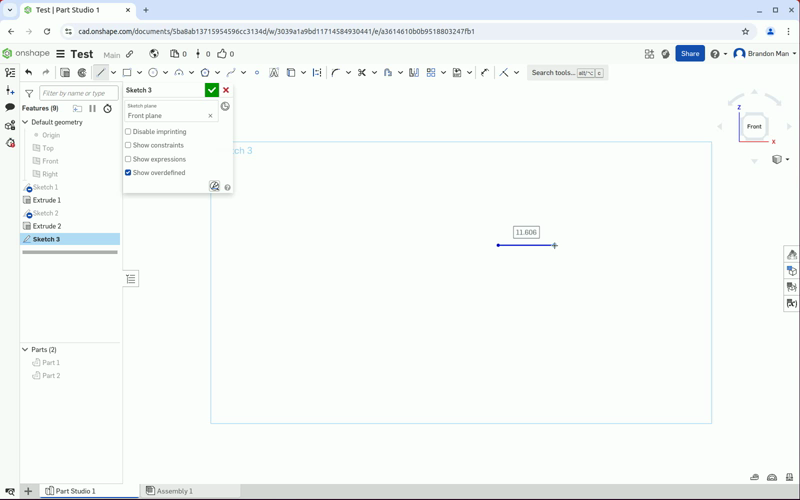
mouse_move(498, 170)
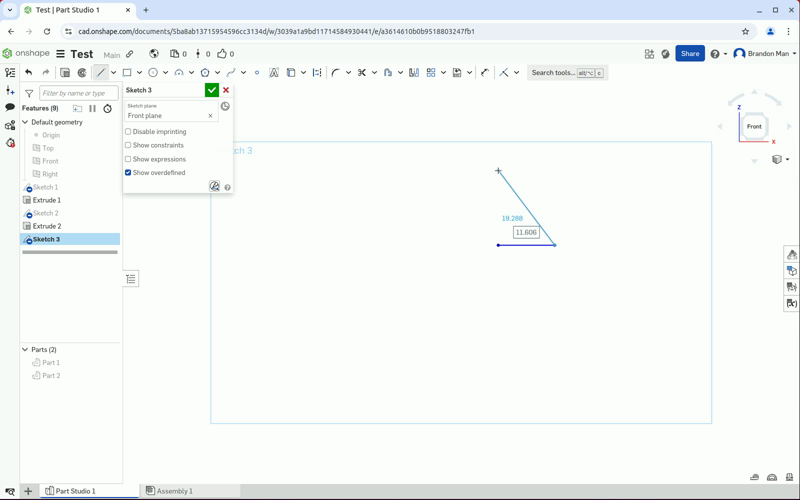
click(498, 170)
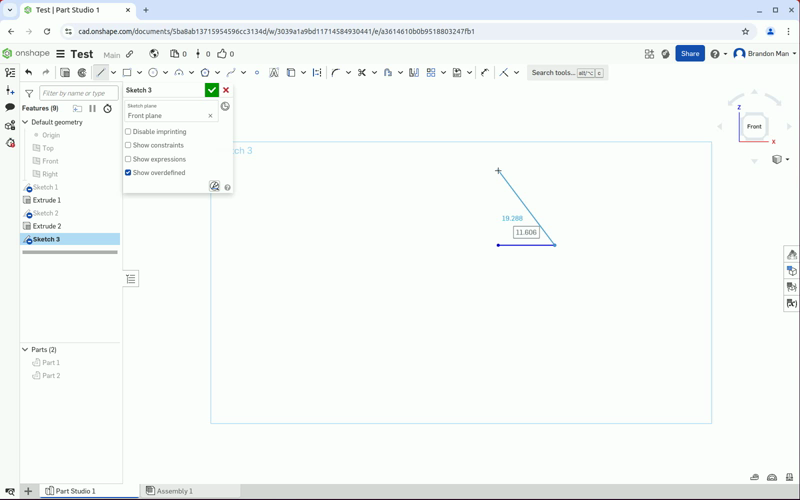
key_up(shift)
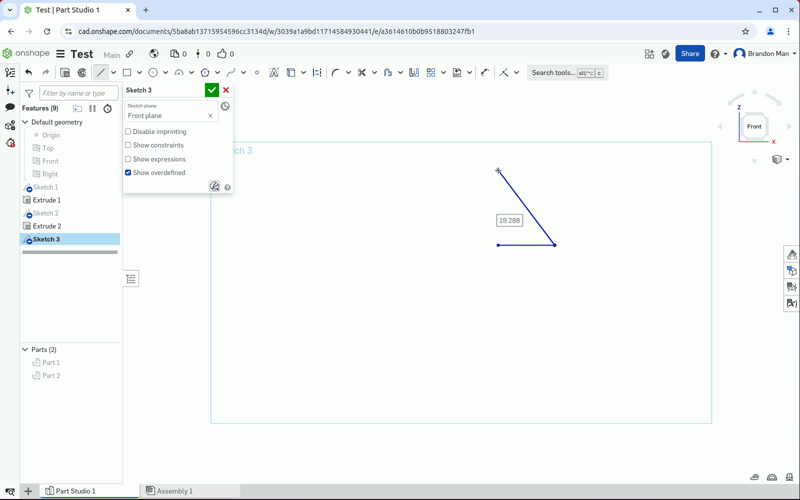
key_down(shift)
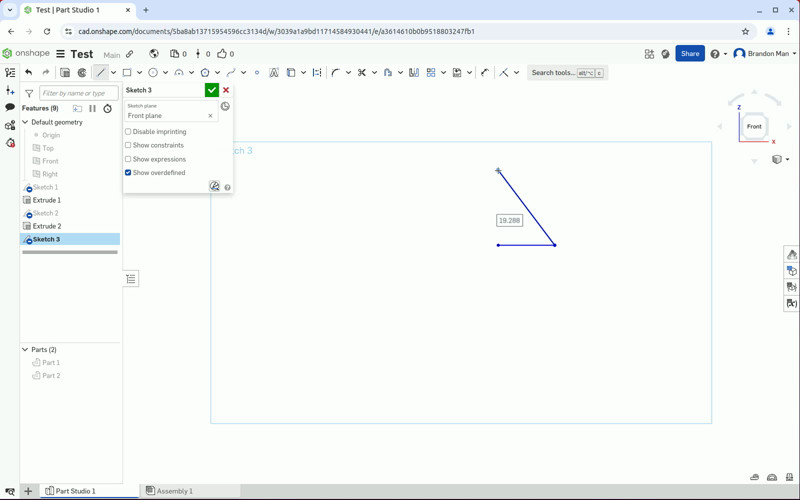
mouse_move(498, 245)
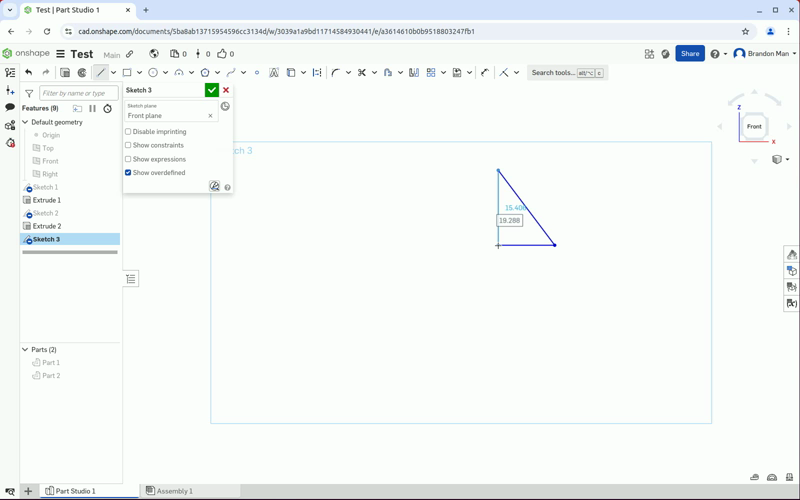
key_up(shift)
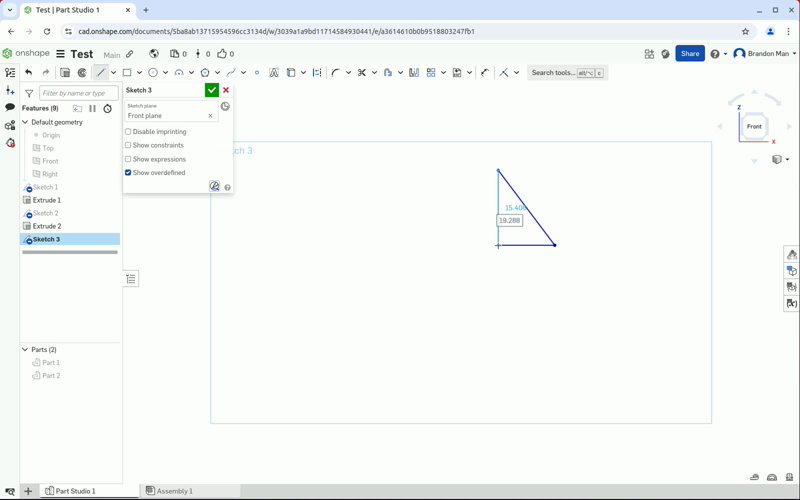
click(498, 245)
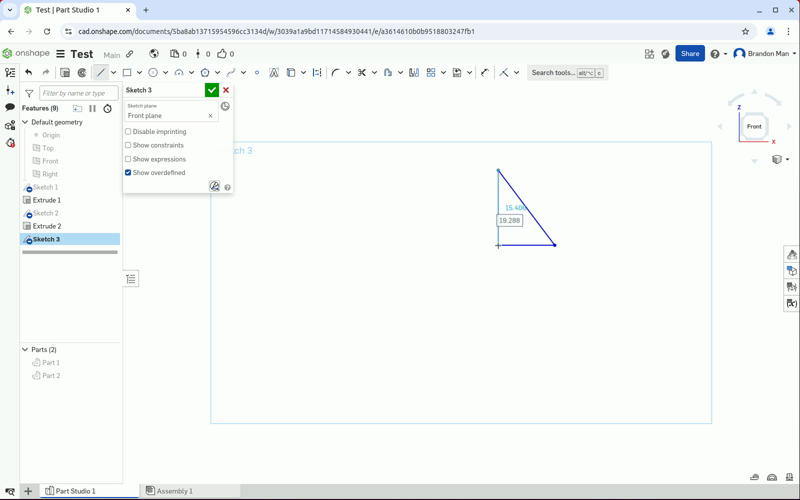
key(esc)
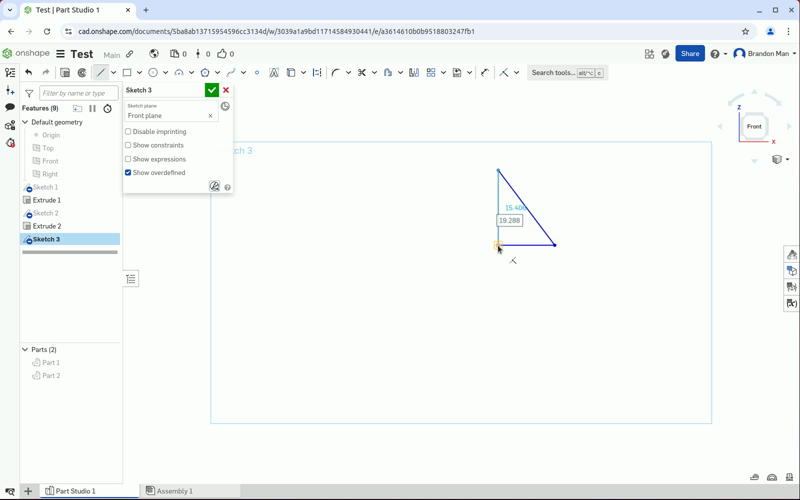
mouse_move(517, 210)
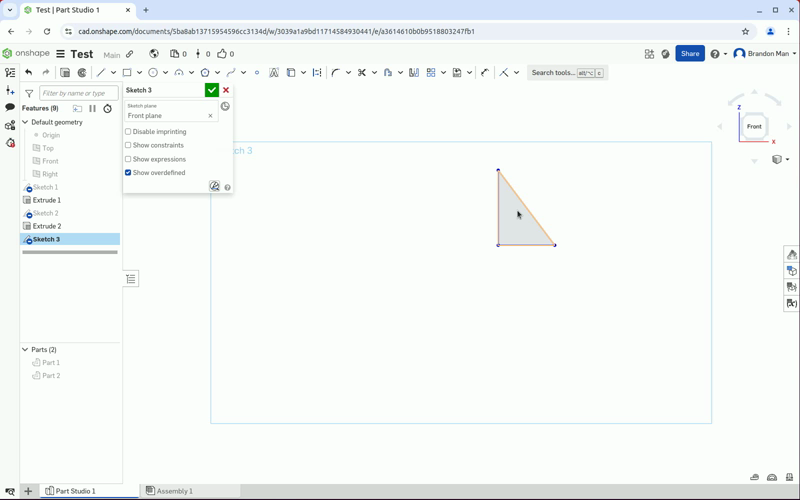
click(517, 210)
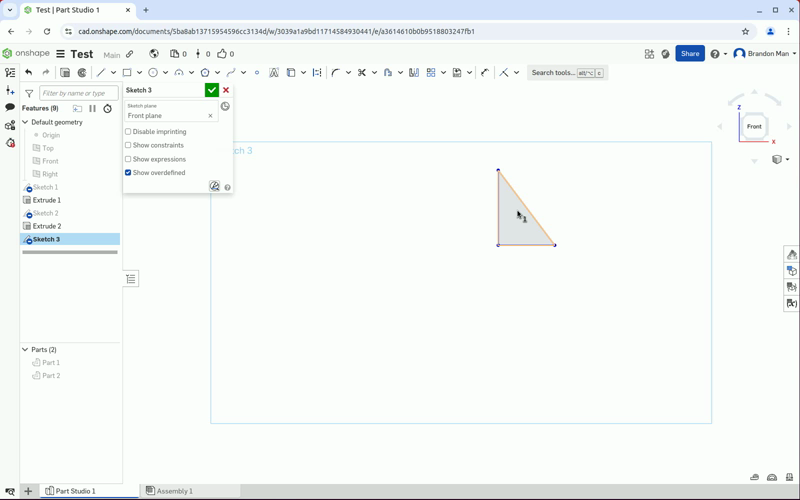
mouse_move(73, 352)
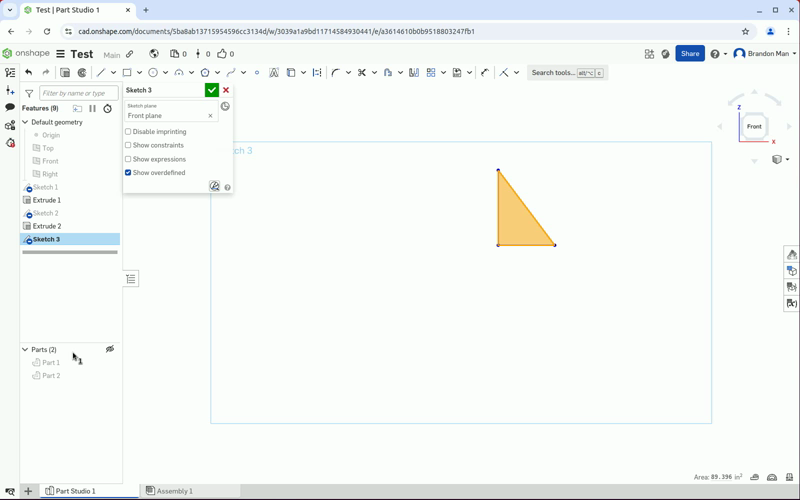
key(shift+y)
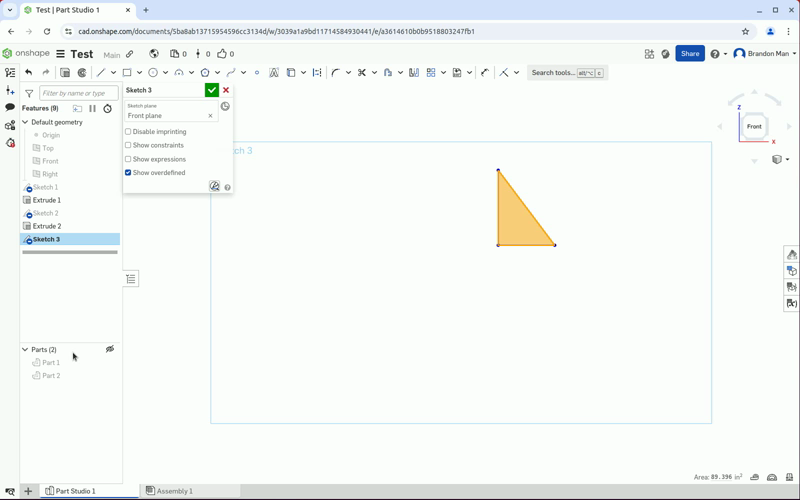
key(shift+e)
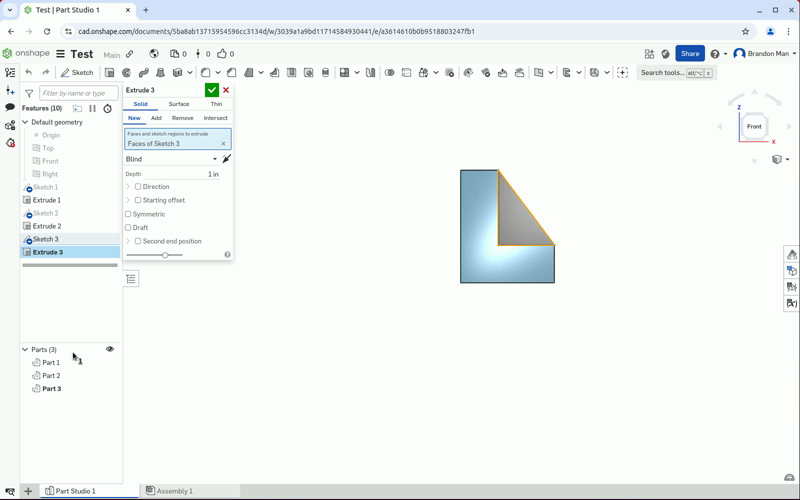
mouse_move(143, 106)
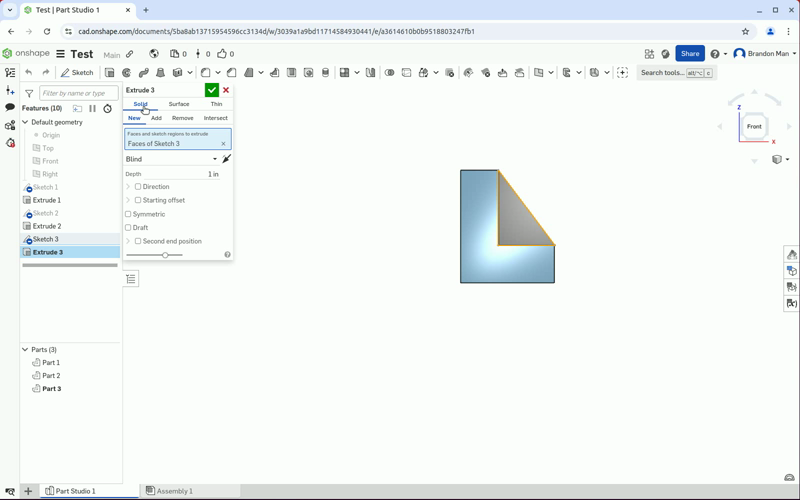
click(143, 106)
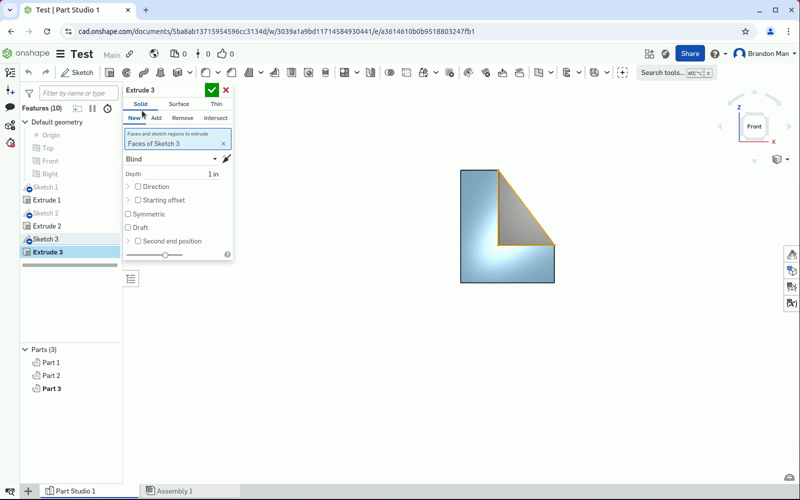
mouse_move(137, 120)
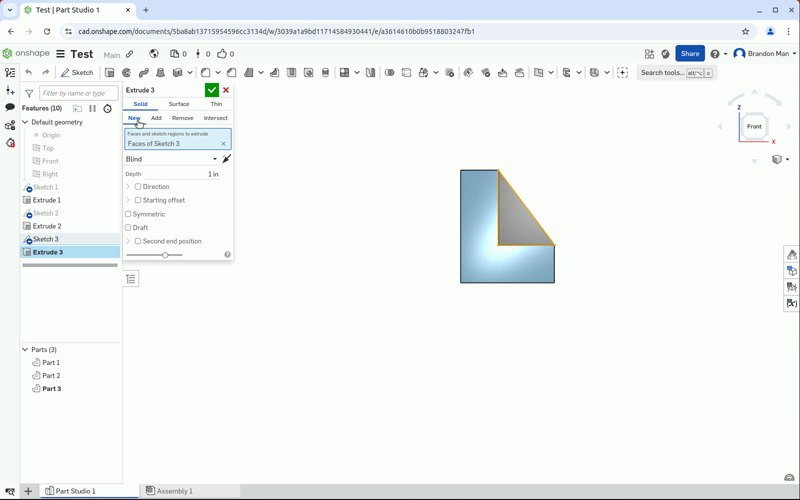
click(137, 120)
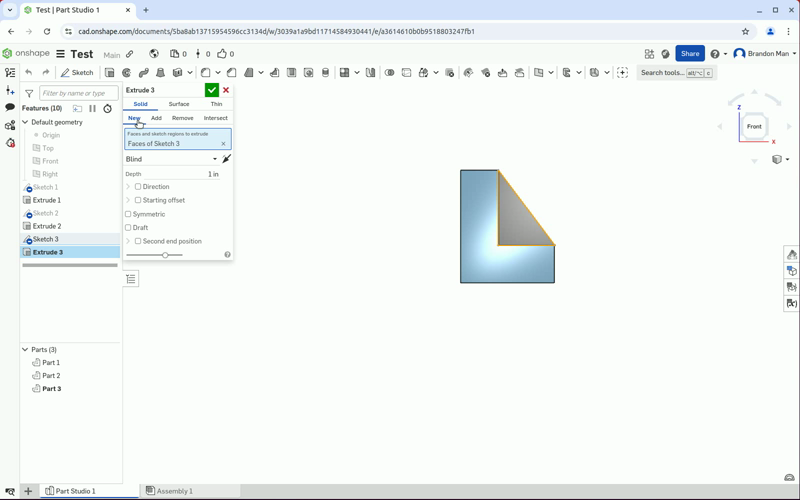
key(tab, 4)
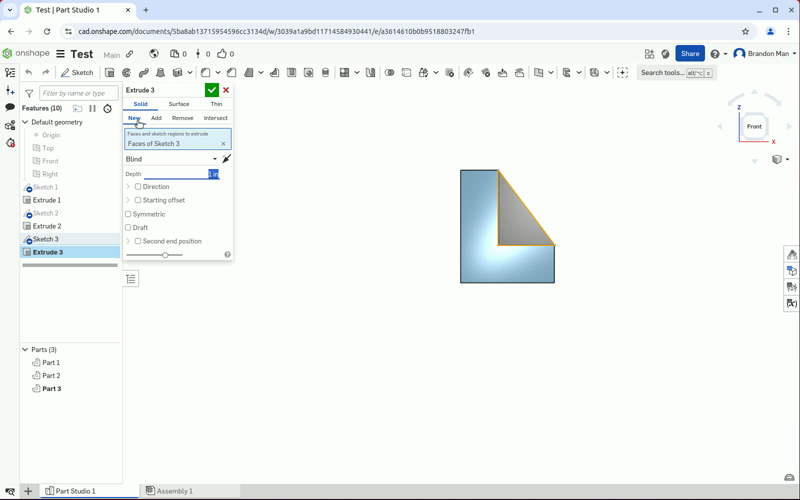
text(7.703)
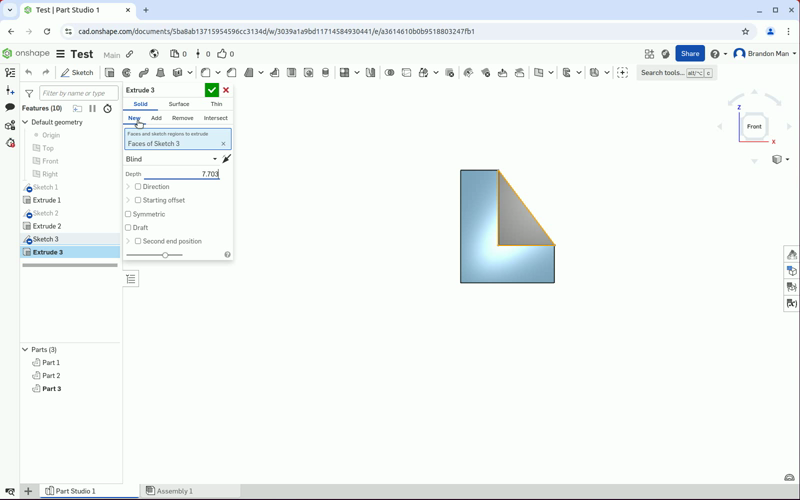
key(enter)
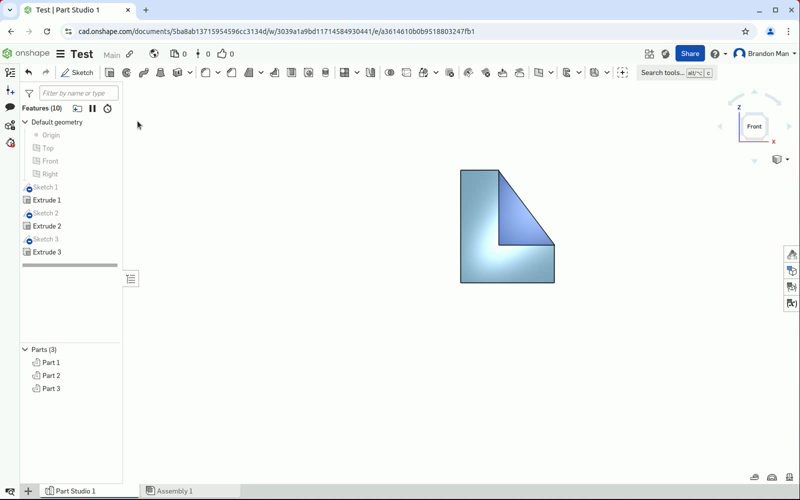
key(shift+h)
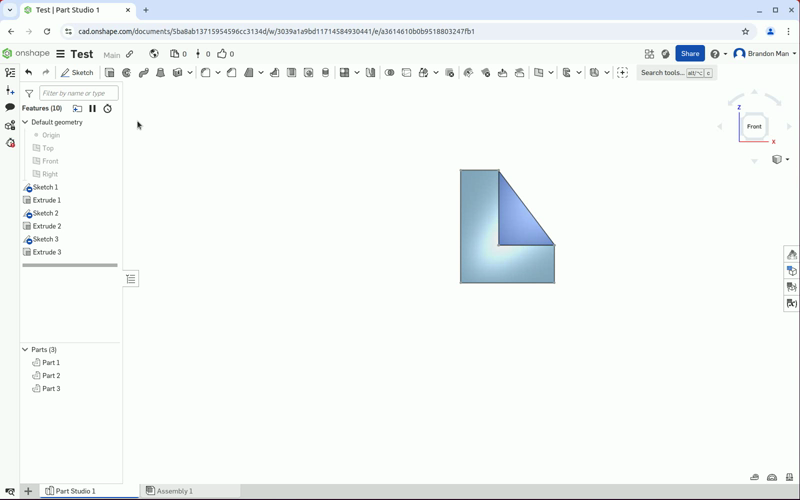
key(shift+h)
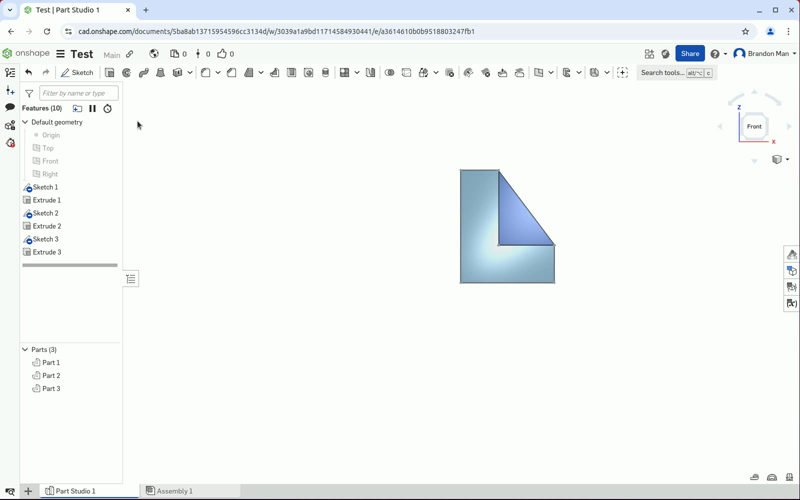
key(shift+7)
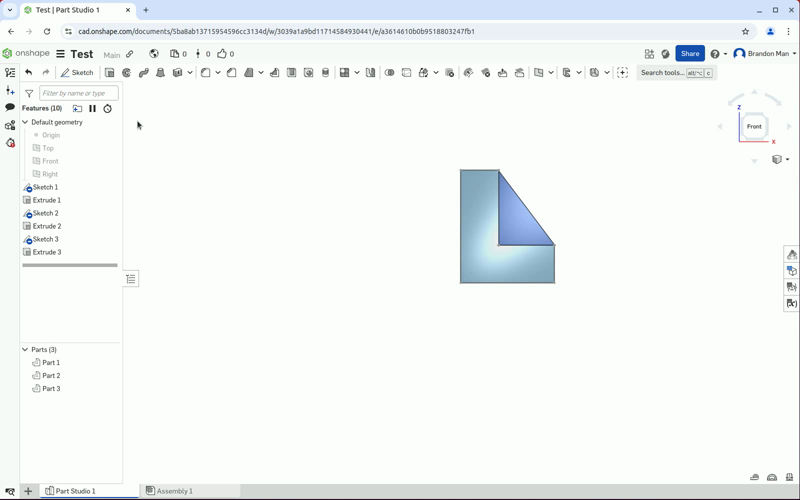
key(left, 2)
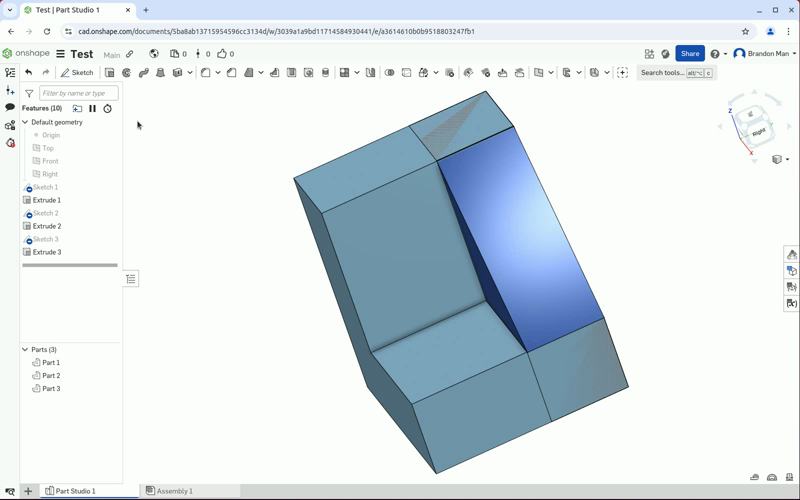
key(down, 2)
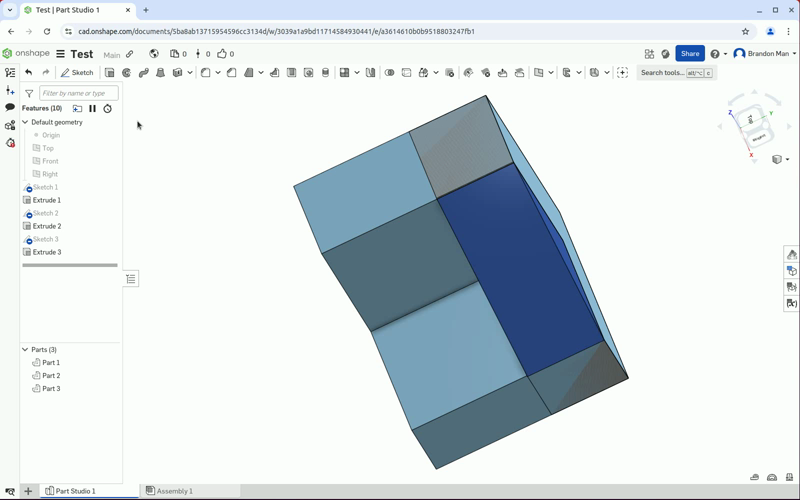
key(up, 2)
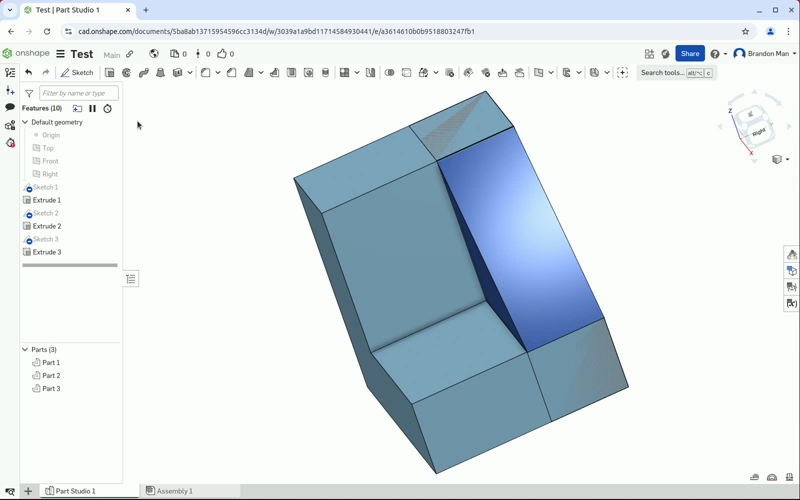
key(right, 2)
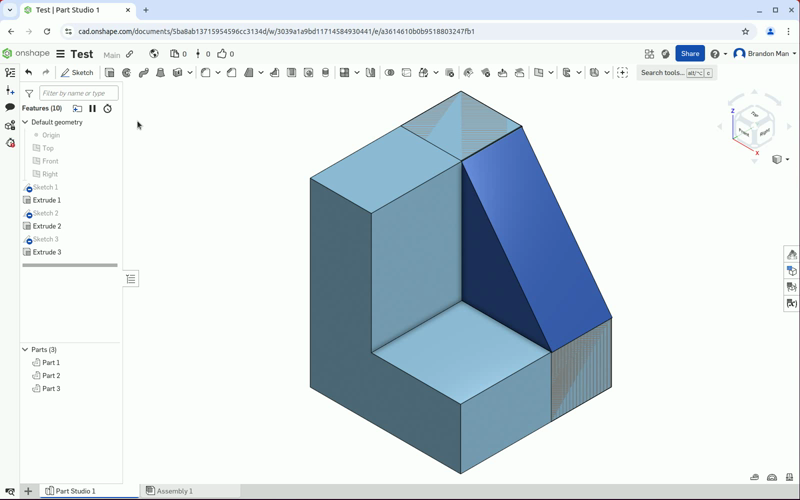
mouse_move(73, 189)
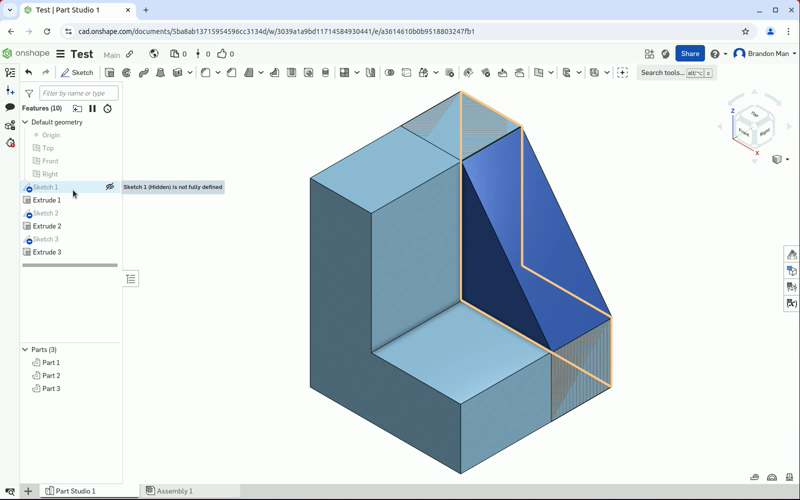
click(73, 189)